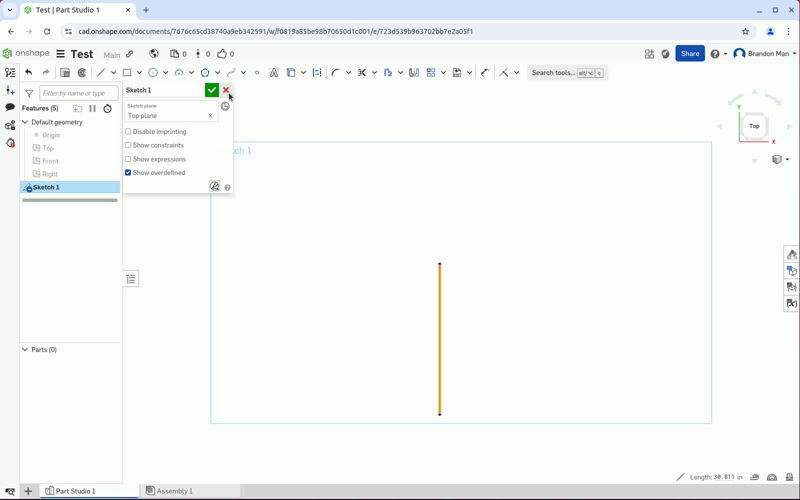
key(shift+h)
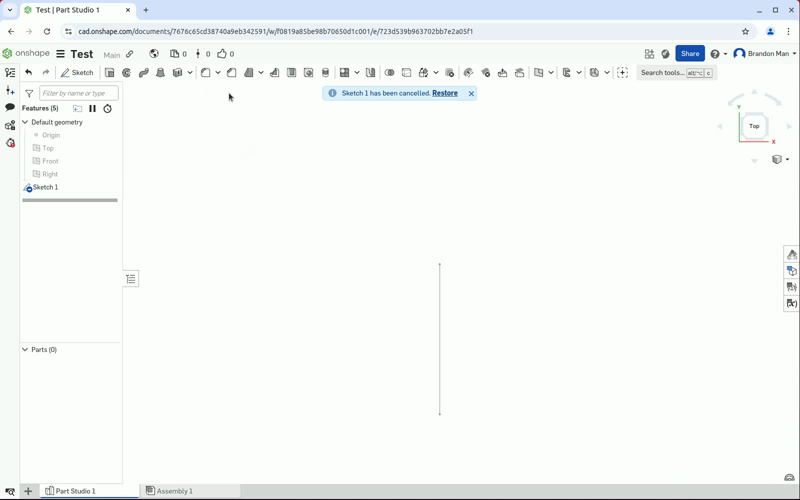
key(shift+s)
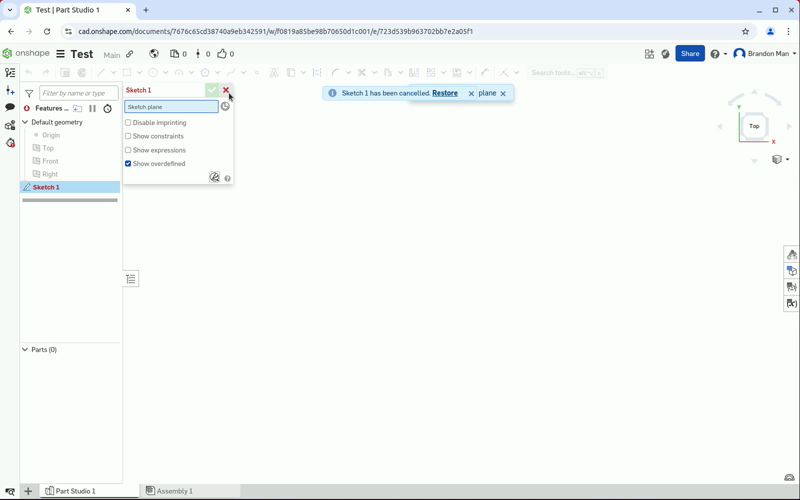
mouse_move(73, 150)
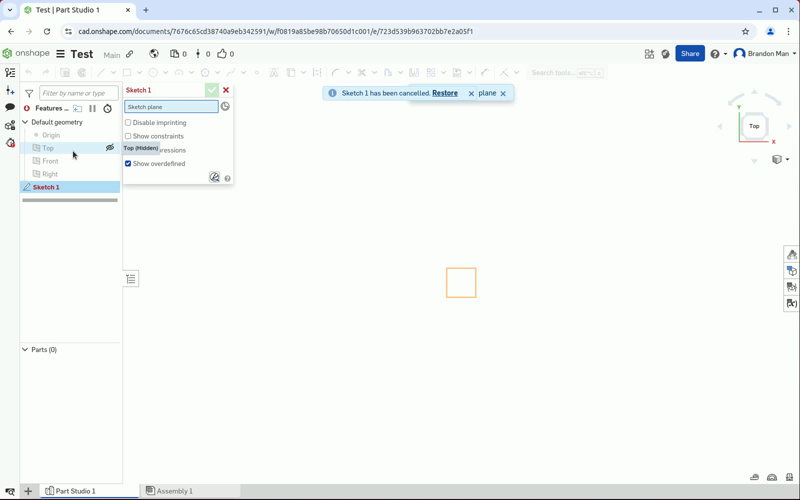
click(73, 150)
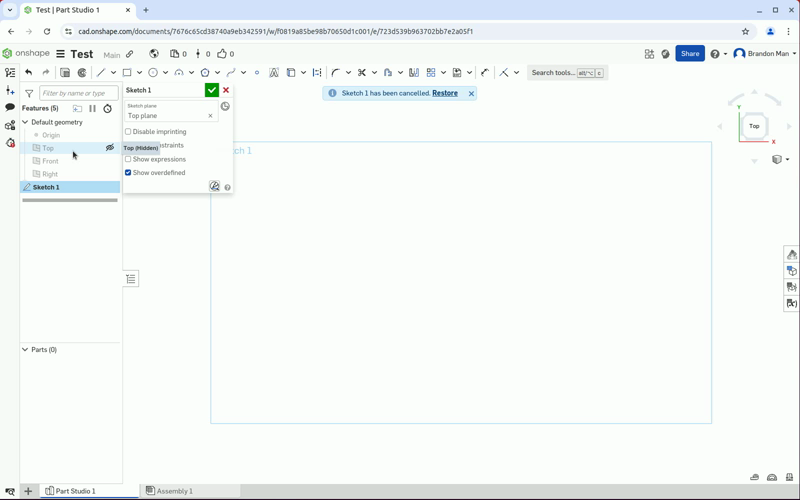
mouse_move(73, 352)
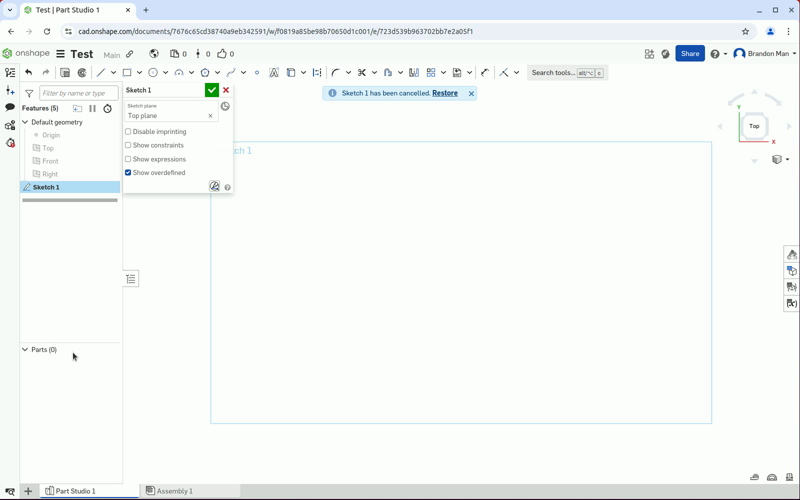
key(y)
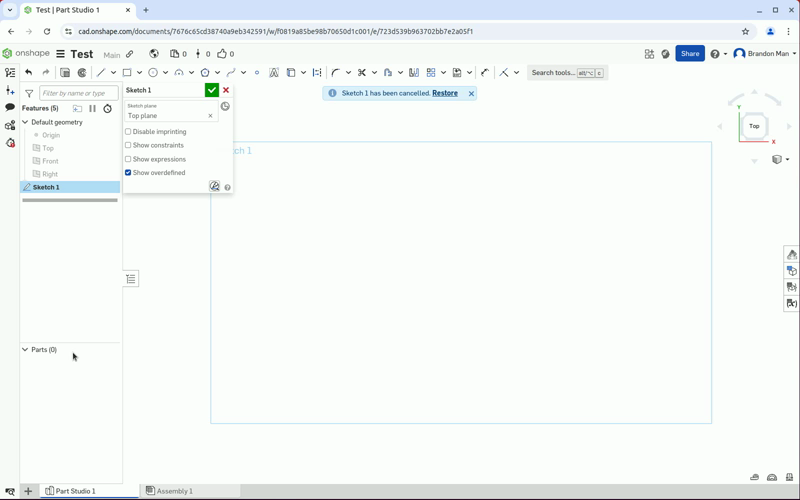
key(l)
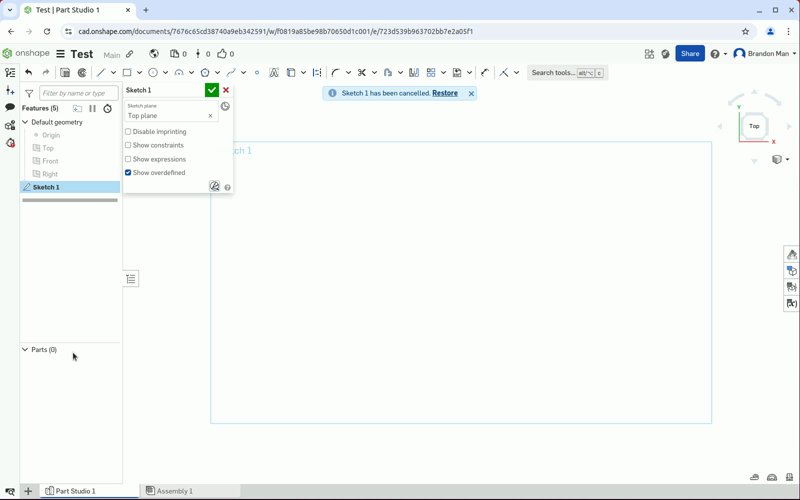
key_down(shift)
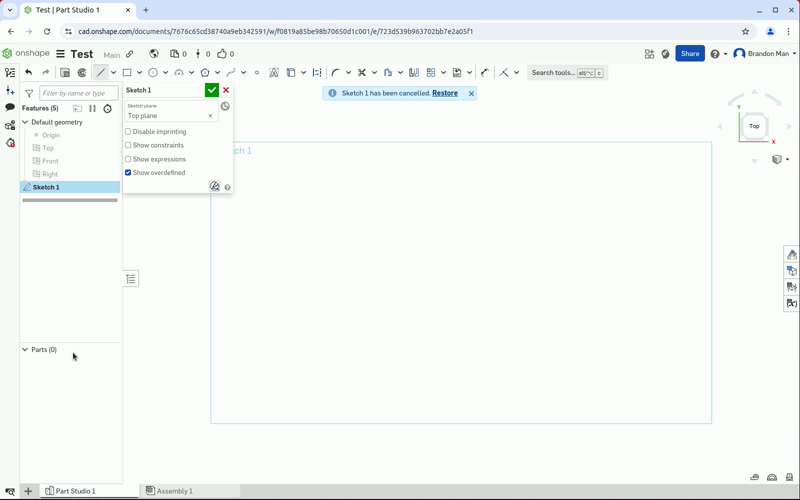
mouse_move(405, 309)
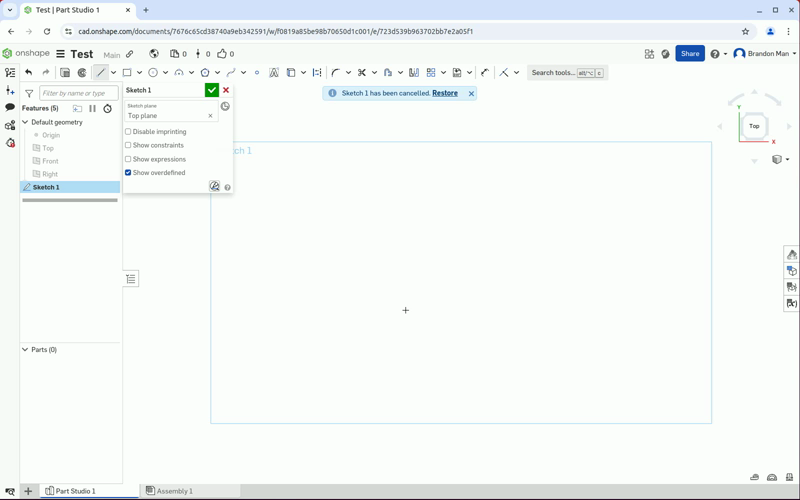
click(405, 309)
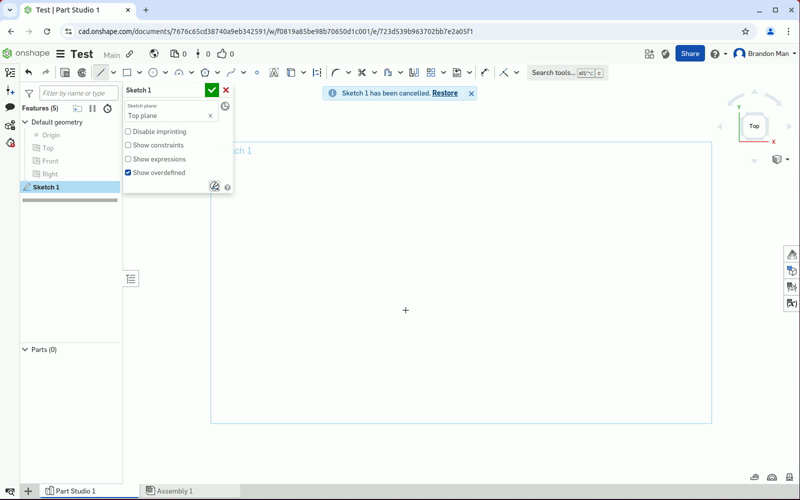
key_up(shift)
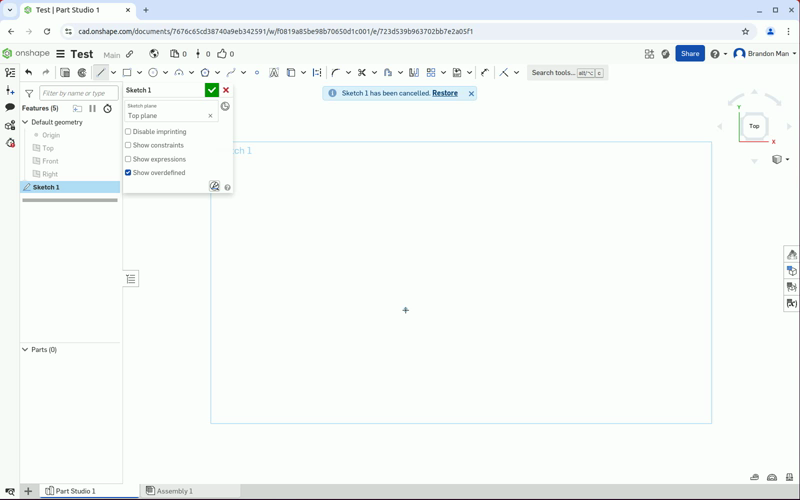
key_down(shift)
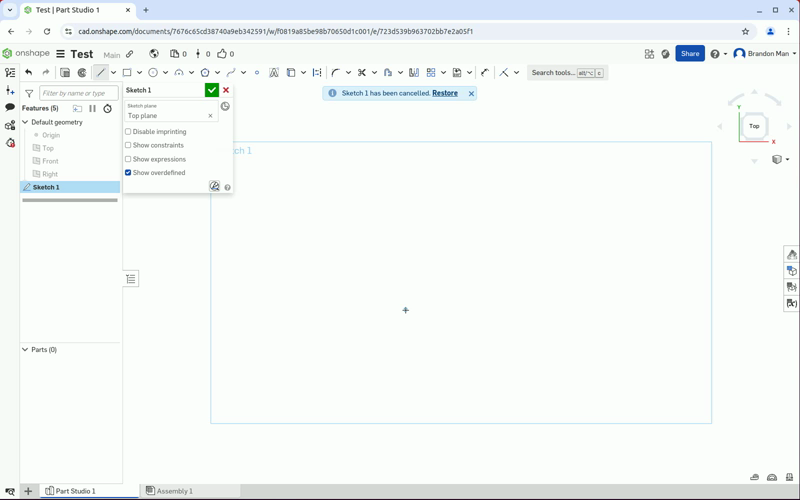
mouse_move(518, 309)
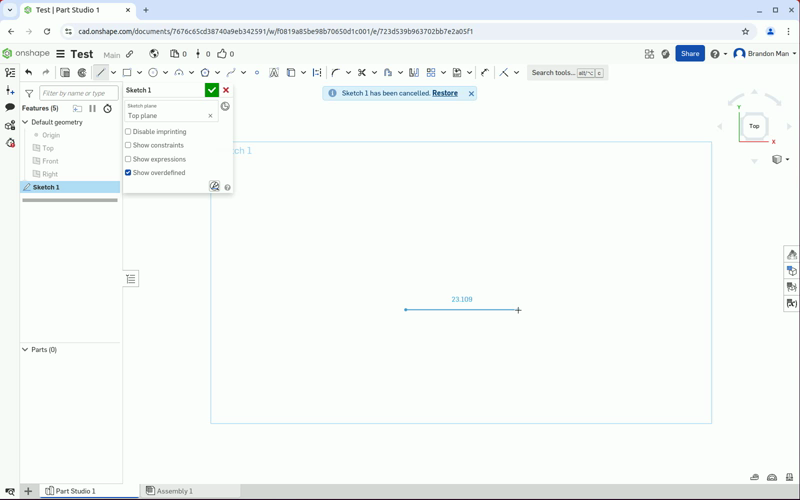
click(518, 309)
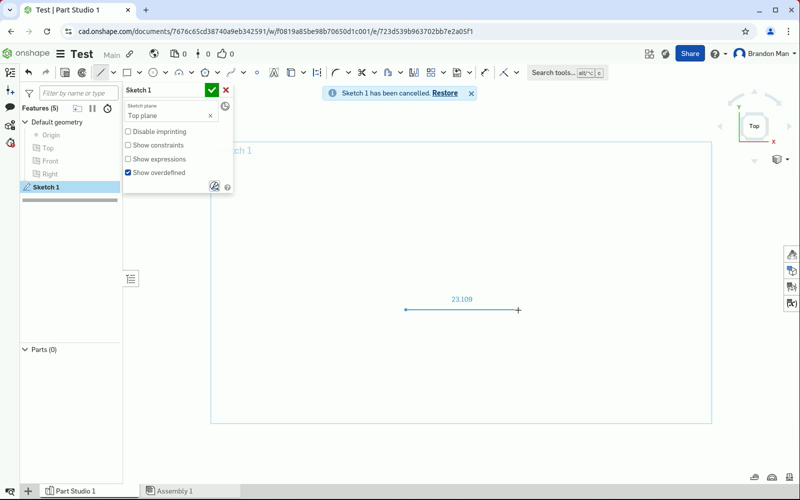
key_up(shift)
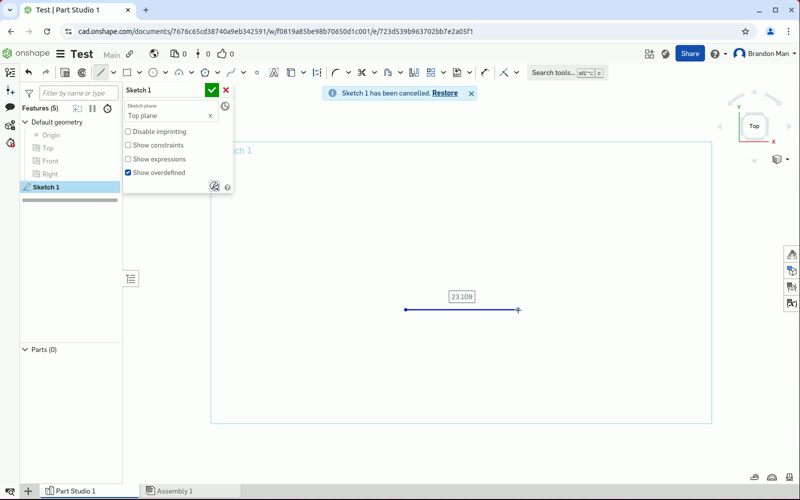
key_down(shift)
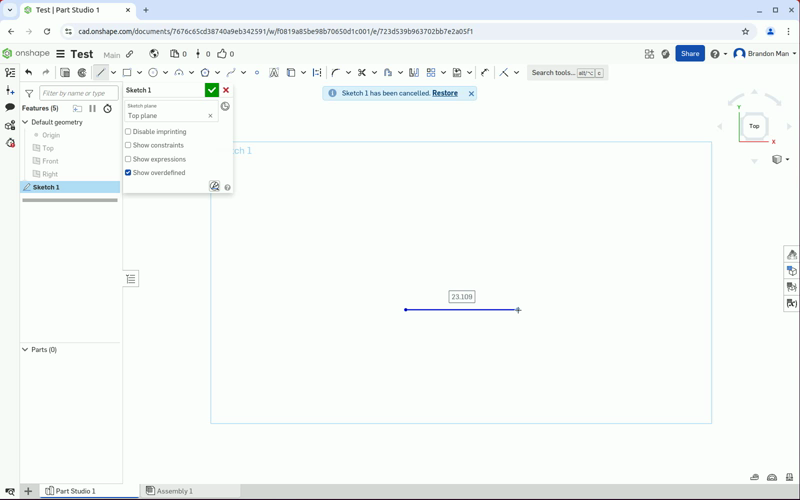
mouse_move(548, 309)
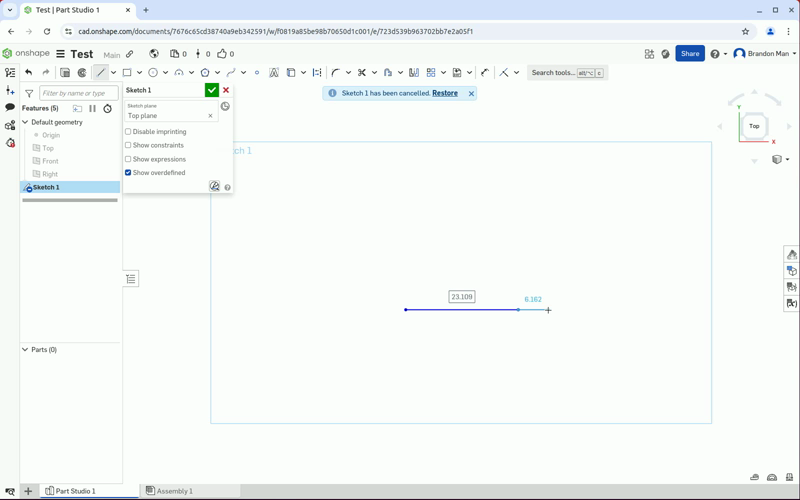
mouse_move(518, 255)
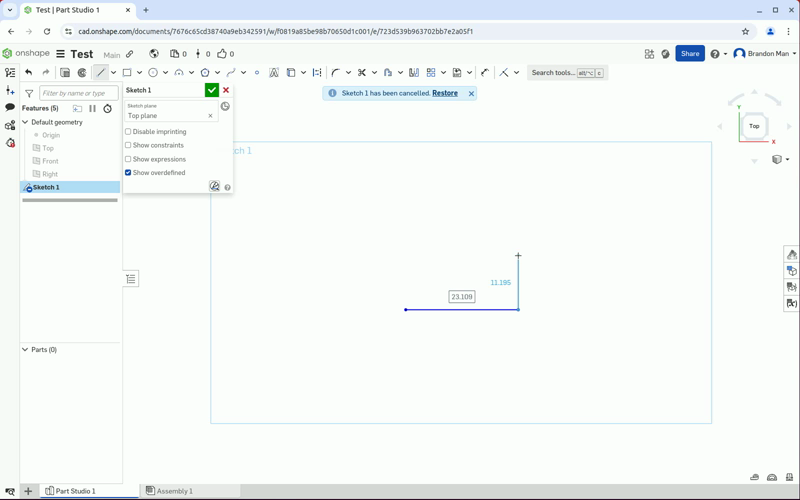
click(518, 255)
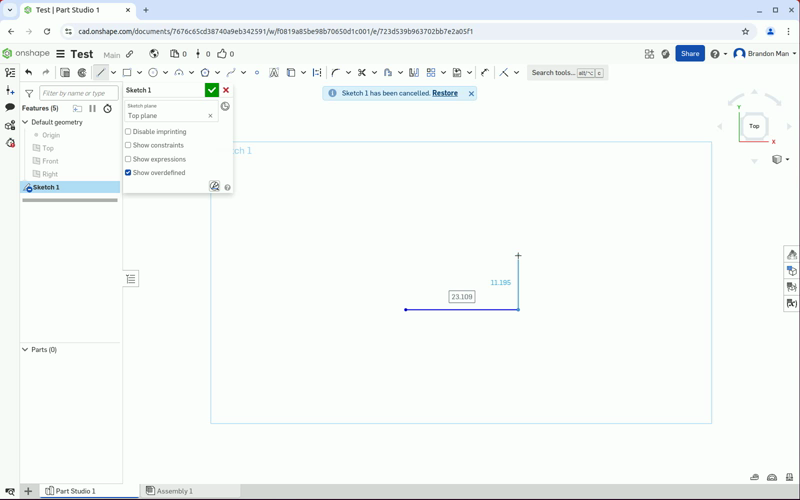
key_up(shift)
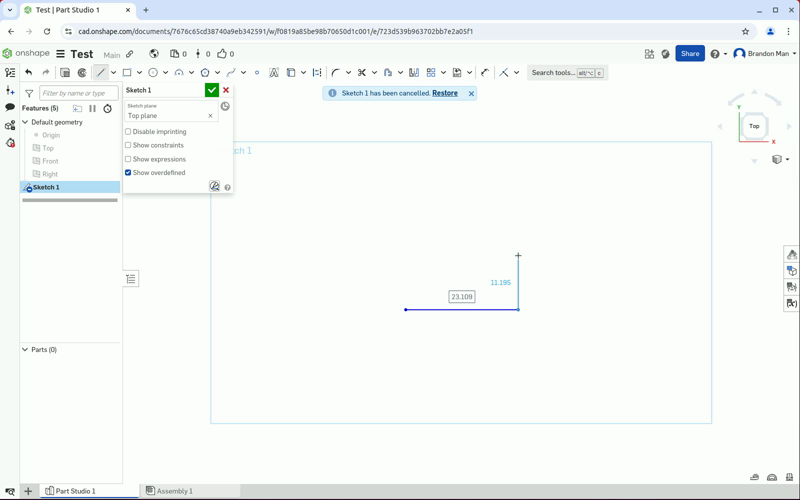
key_down(shift)
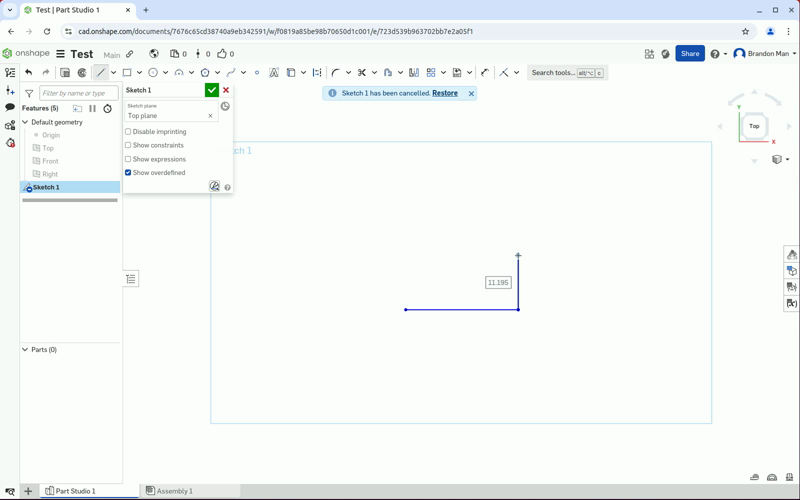
mouse_move(405, 255)
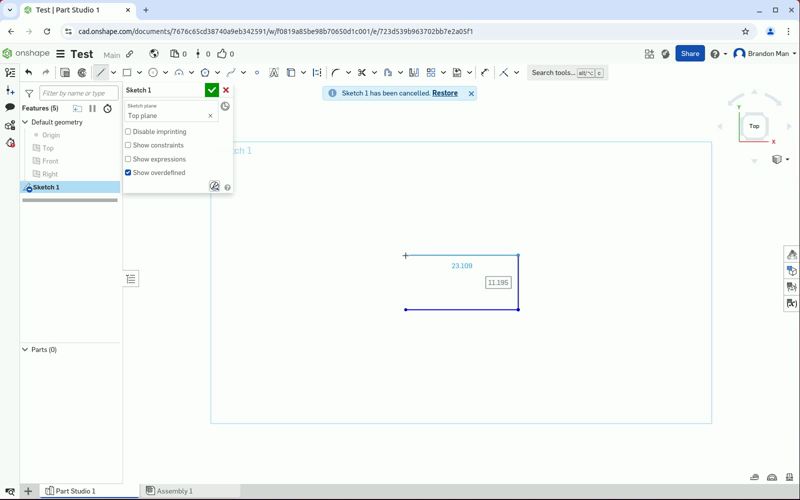
click(405, 255)
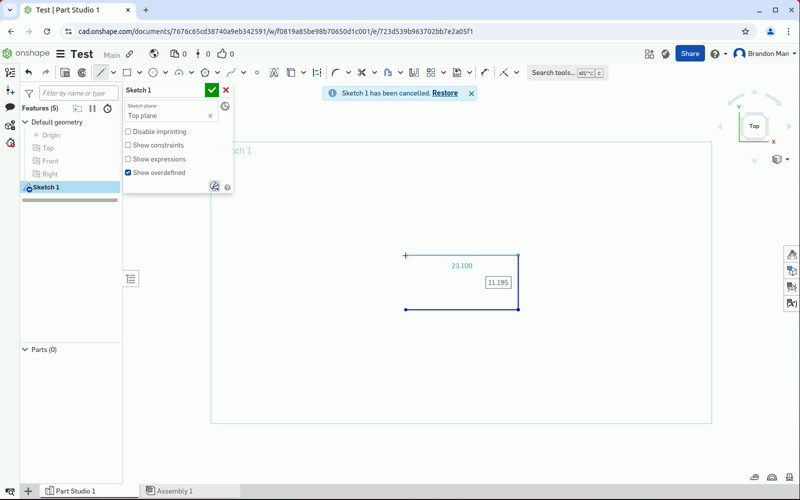
key_up(shift)
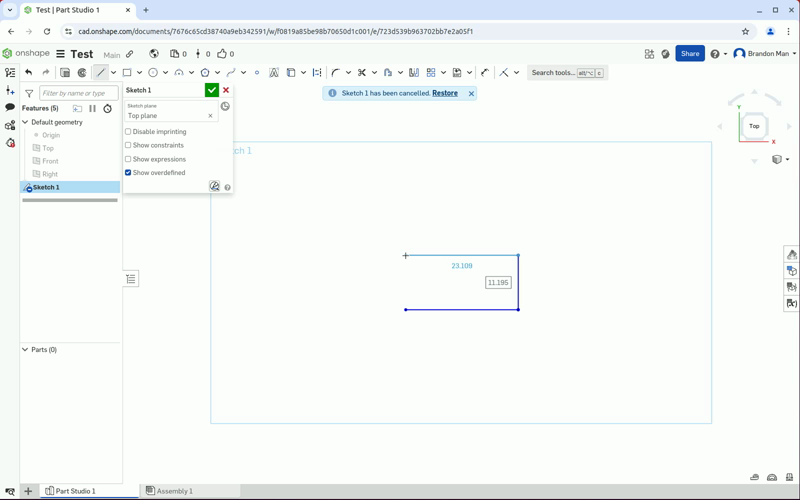
mouse_move(435, 255)
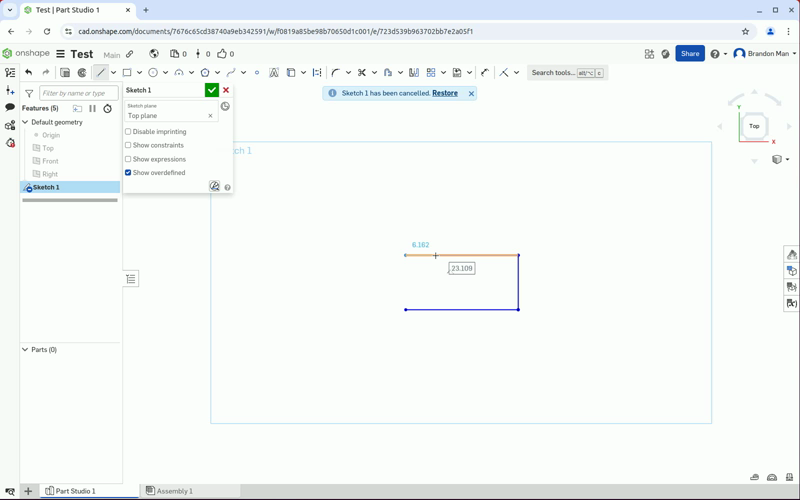
key_down(shift)
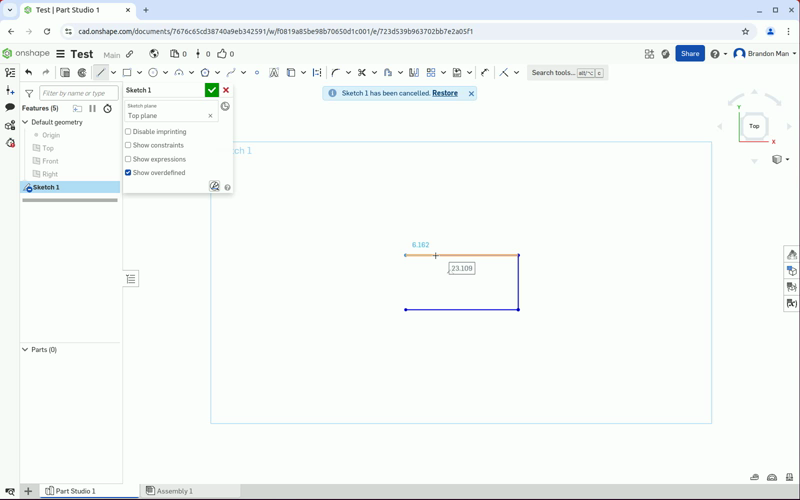
mouse_move(405, 309)
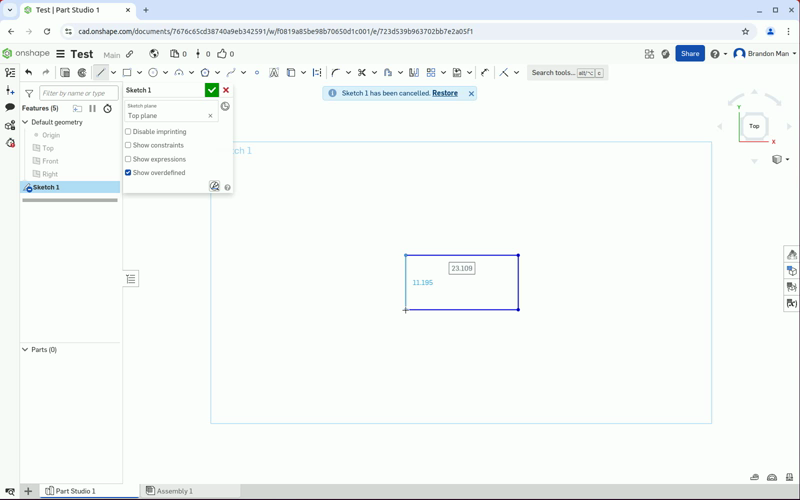
key_up(shift)
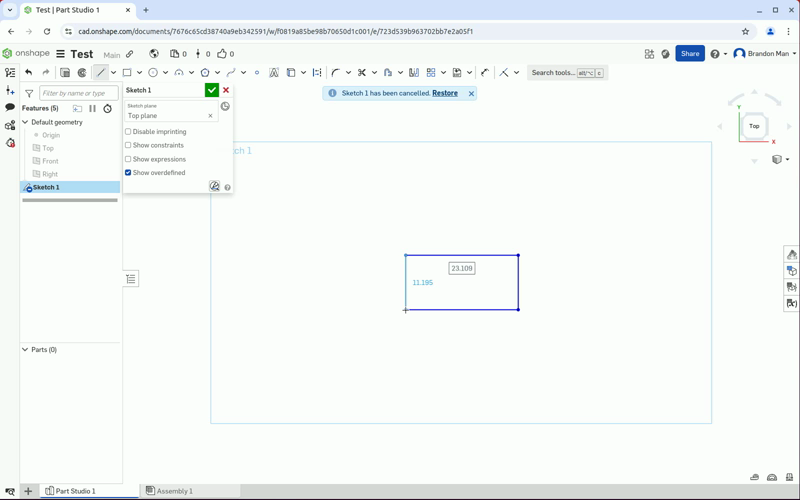
click(405, 309)
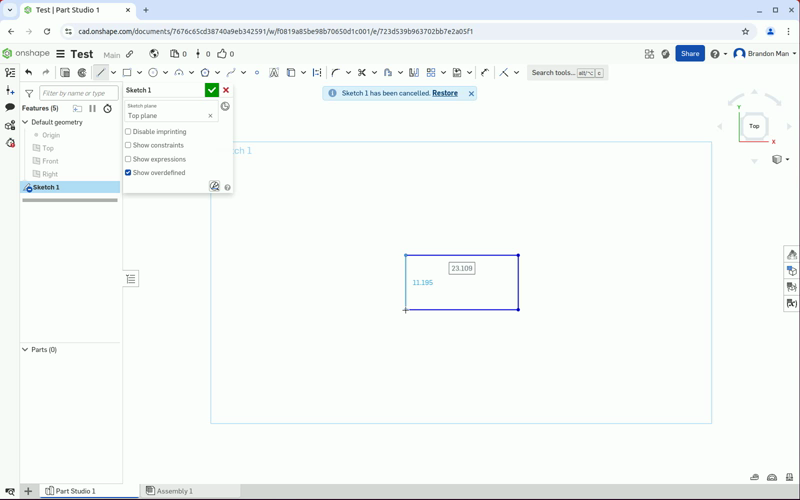
key(esc)
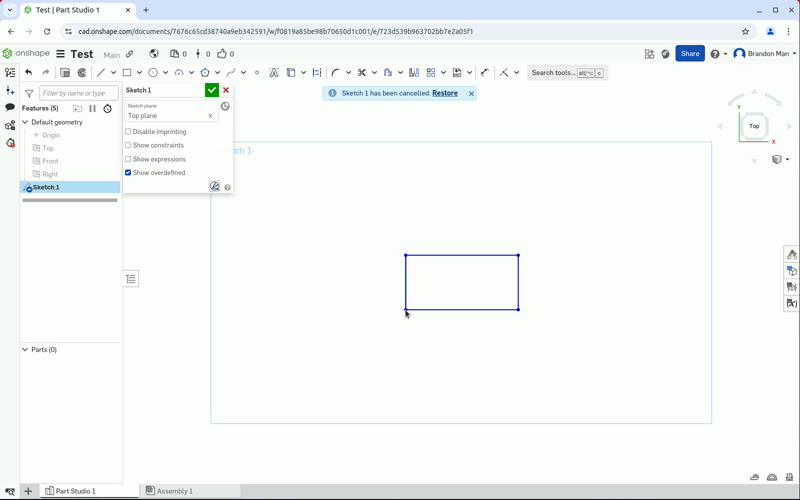
mouse_move(465, 288)
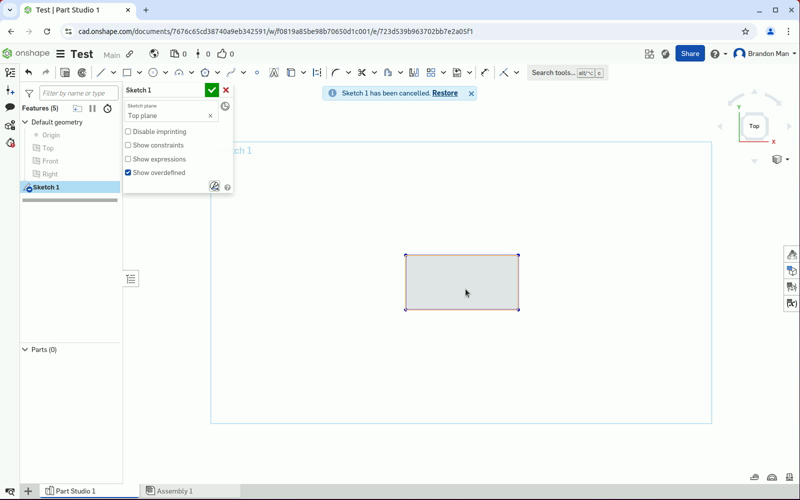
click(465, 288)
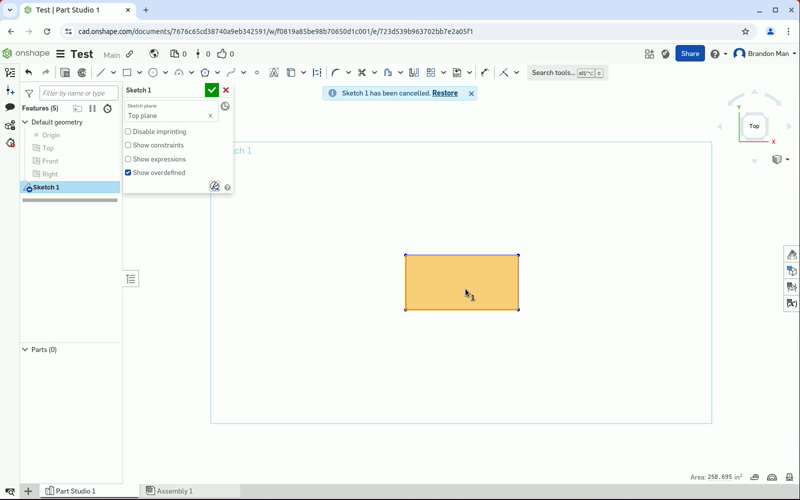
mouse_move(73, 352)
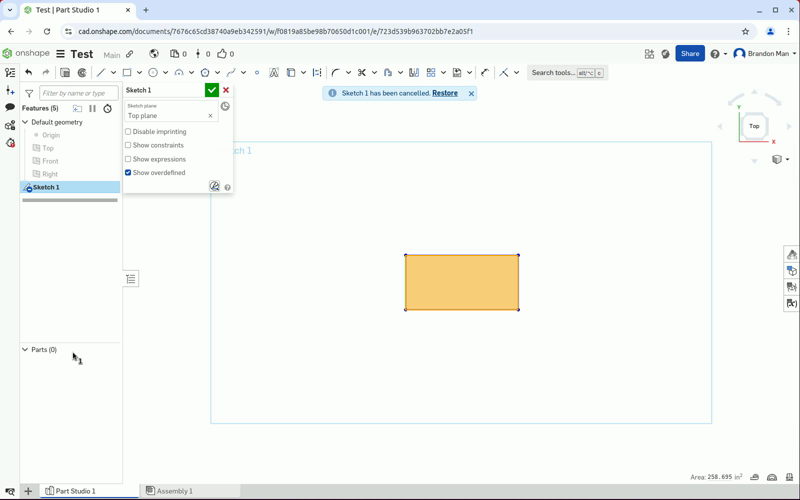
key(shift+y)
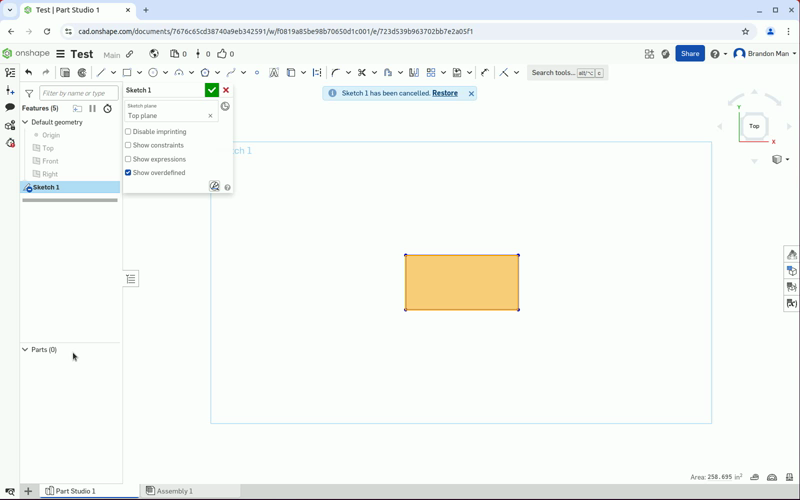
key(shift+e)
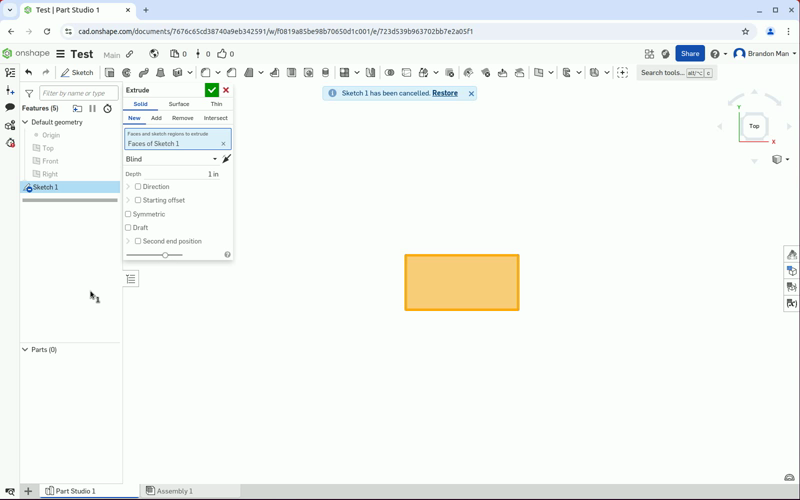
mouse_move(143, 106)
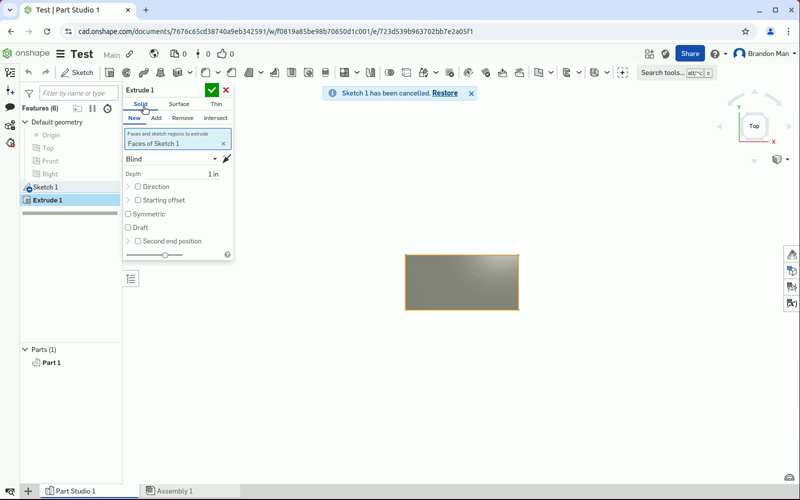
click(143, 106)
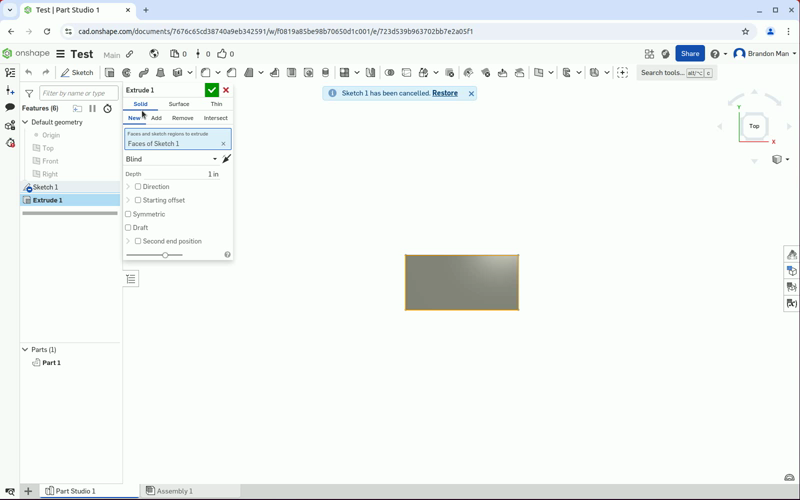
mouse_move(137, 120)
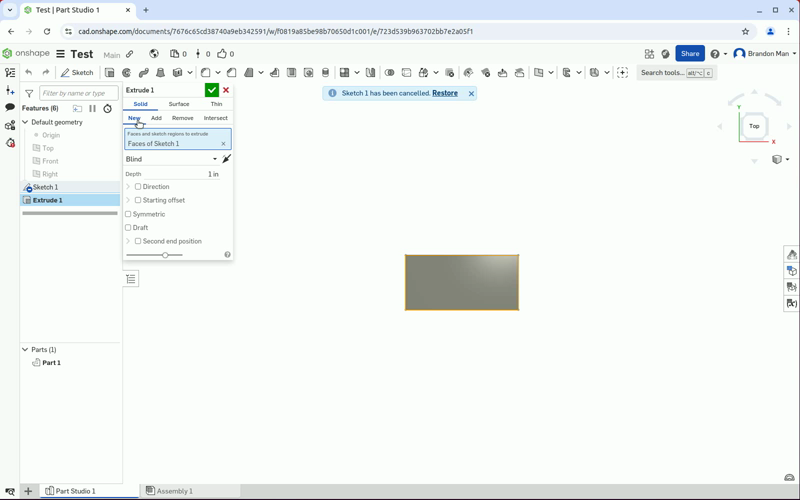
click(137, 120)
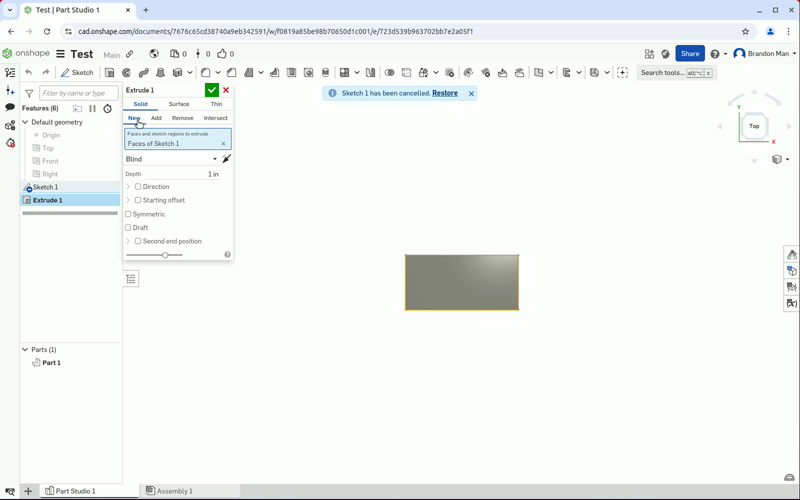
key(tab, 4)
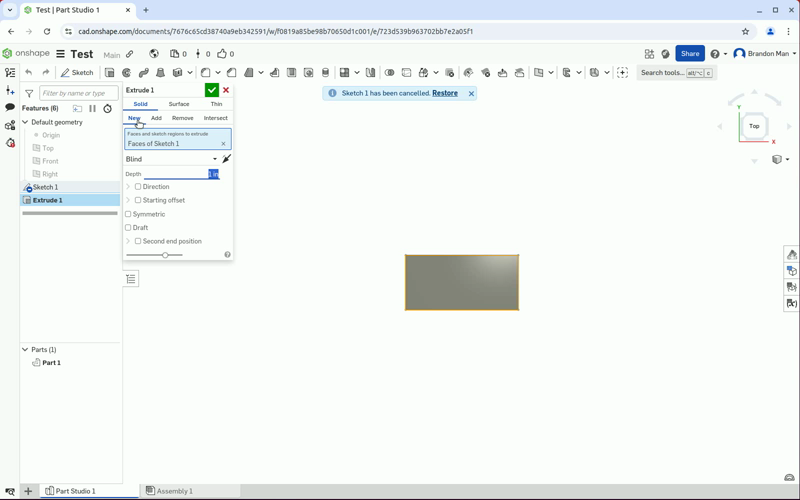
text(1.444)
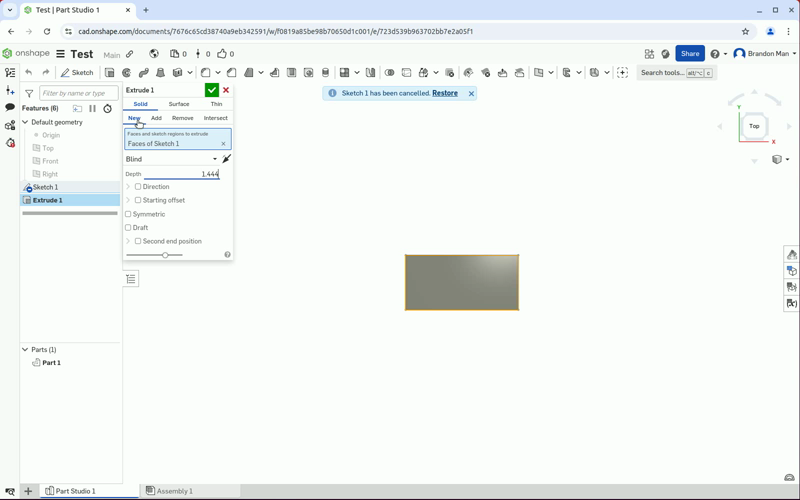
key(enter)
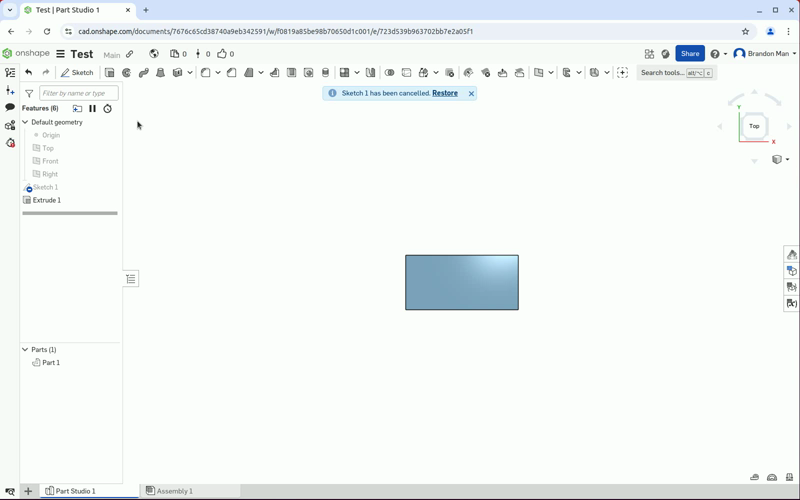
key(shift+h)
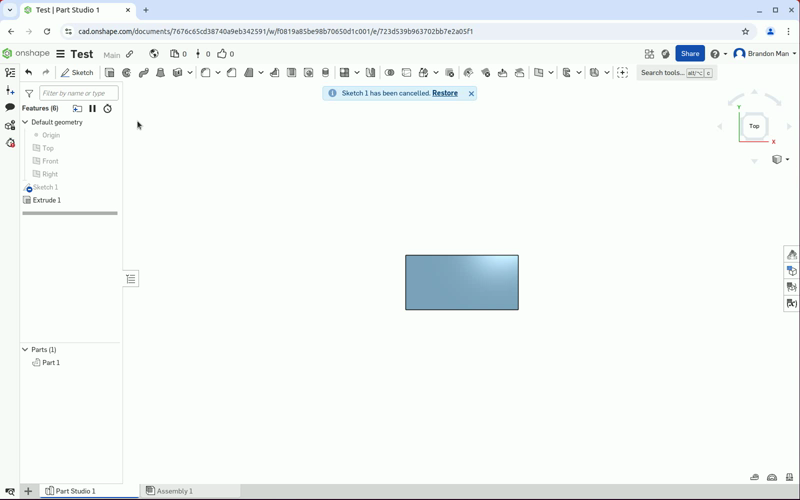
key(shift+h)
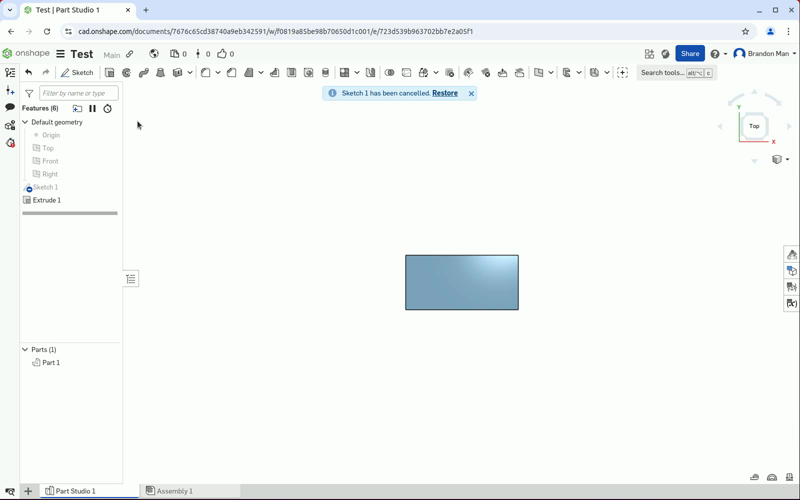
mouse_move(73, 189)
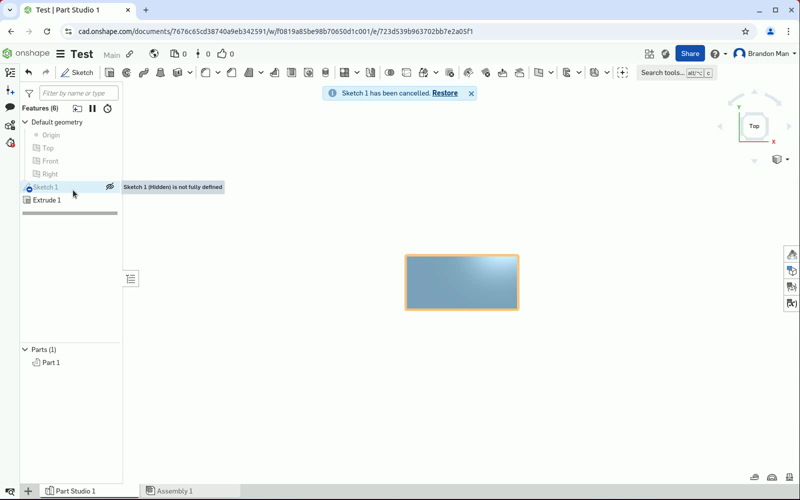
click(73, 189)
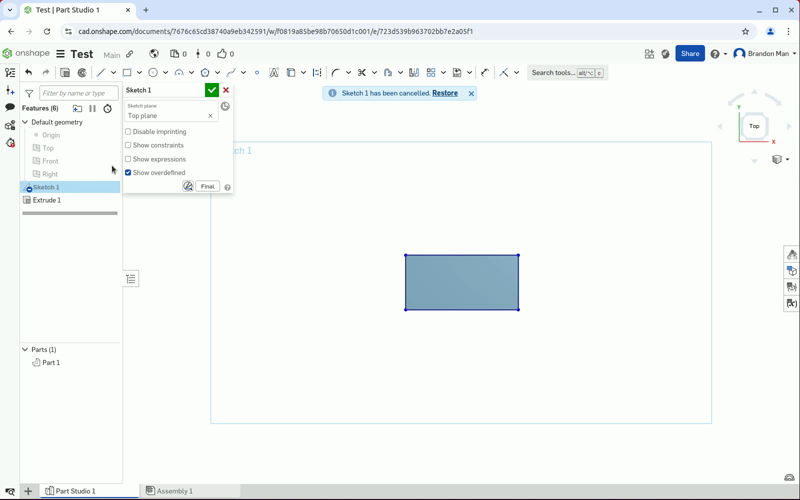
mouse_move(229, 92)
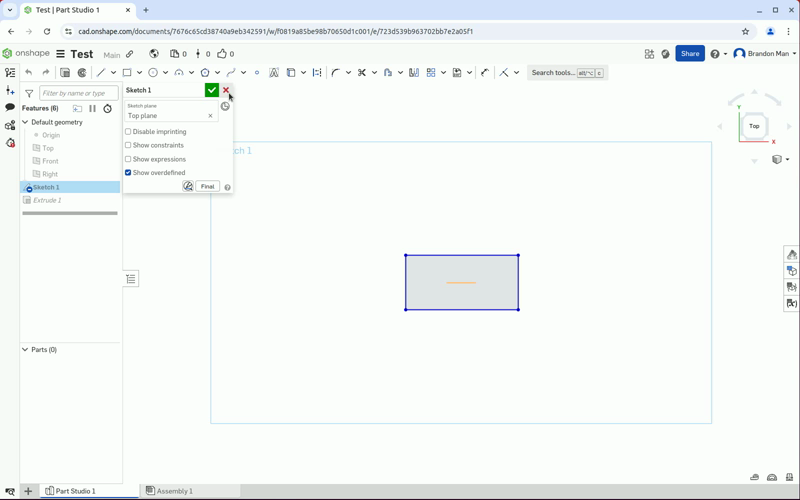
click(229, 92)
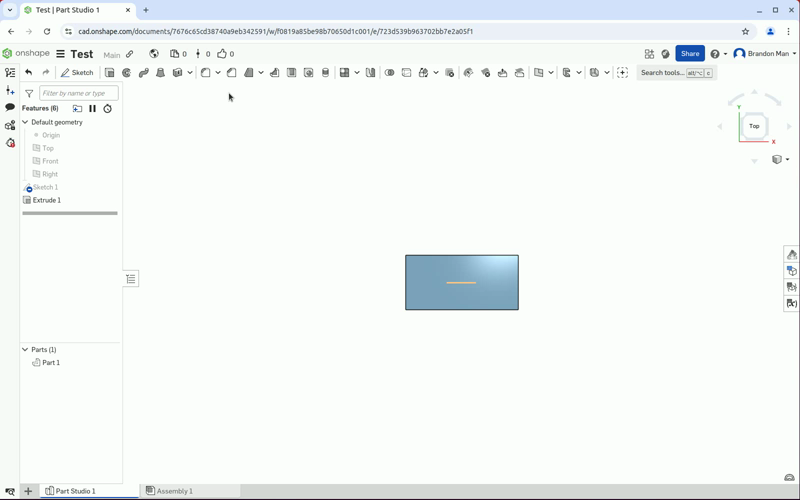
mouse_move(73, 352)
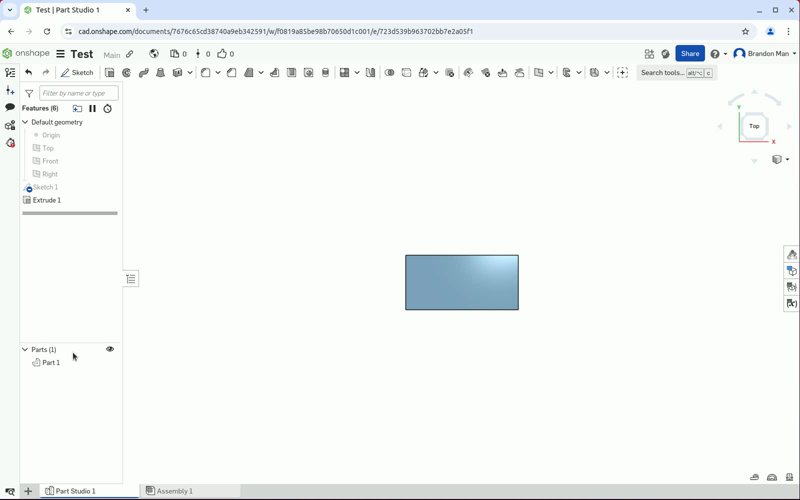
key(y)
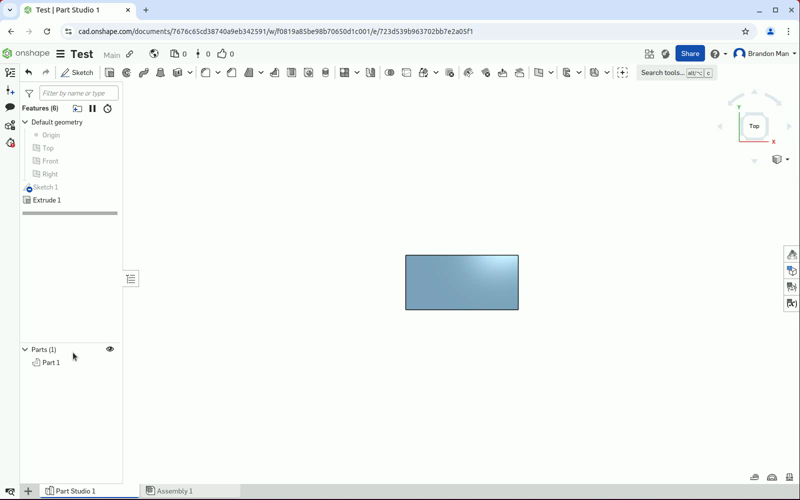
key(shift+p)
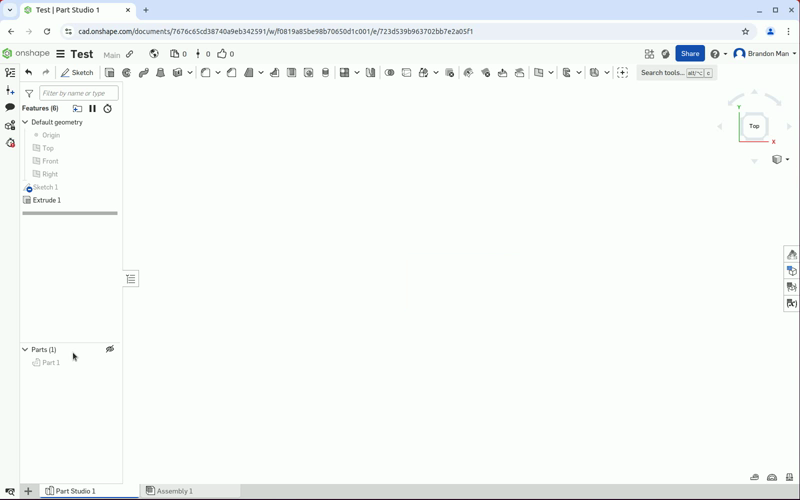
key(space)
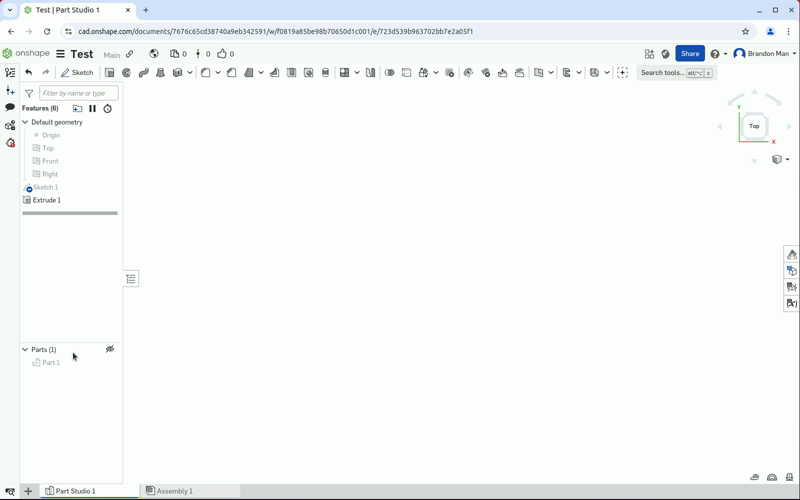
key_down(shift)
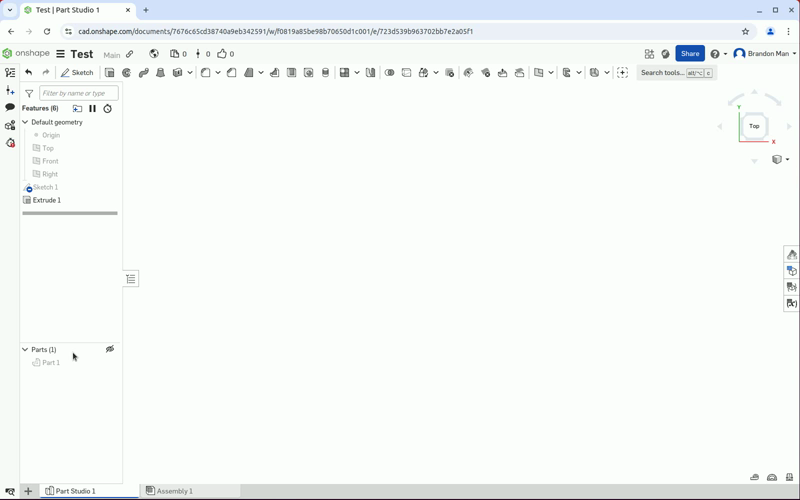
key(up)
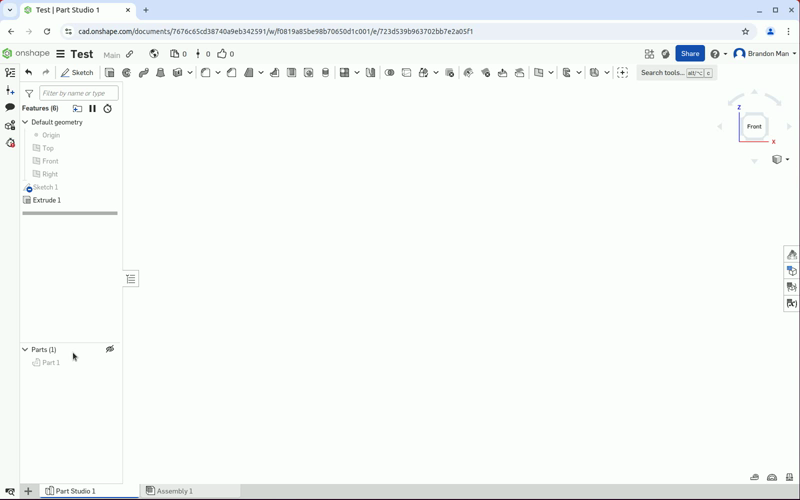
key_up(shift)
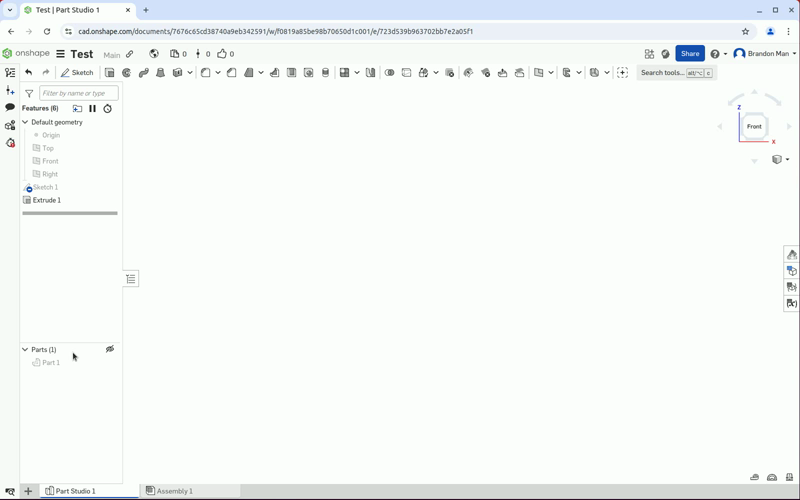
key(space)
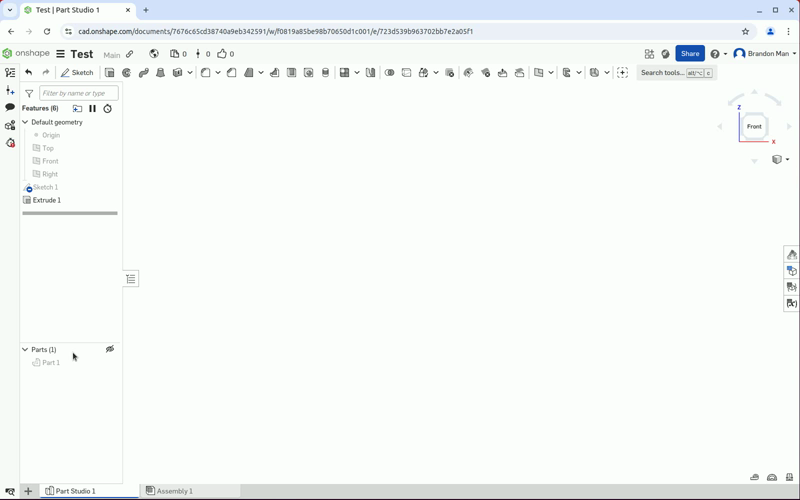
key_down(shift)
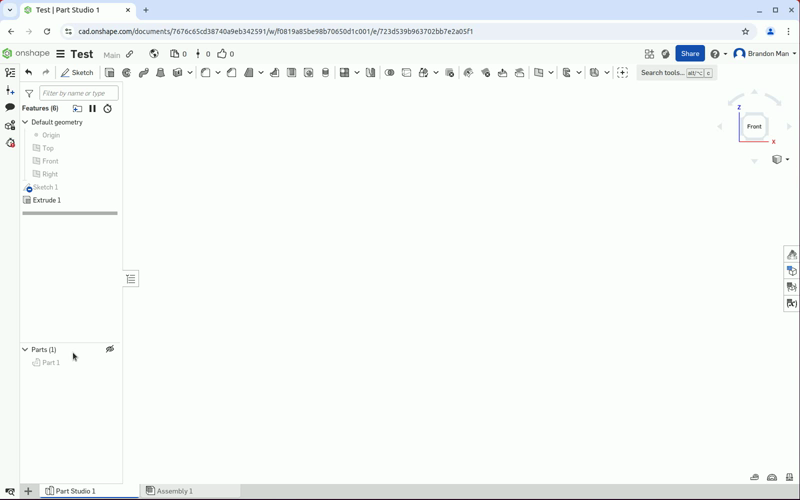
key(left)
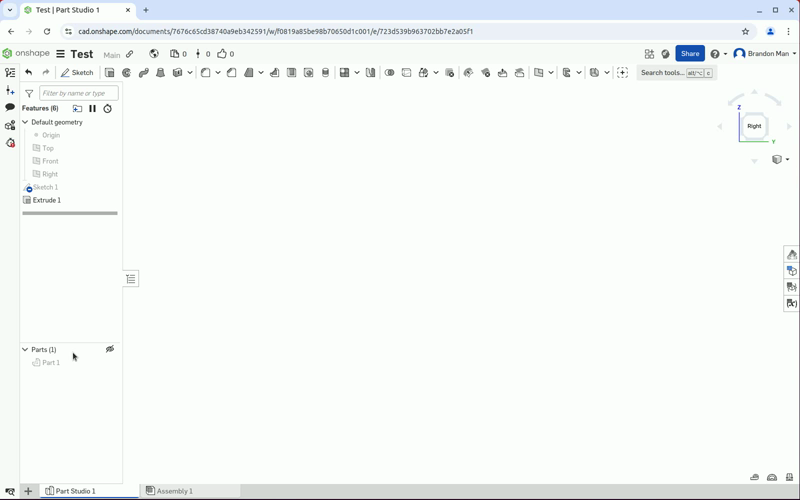
key_up(shift)
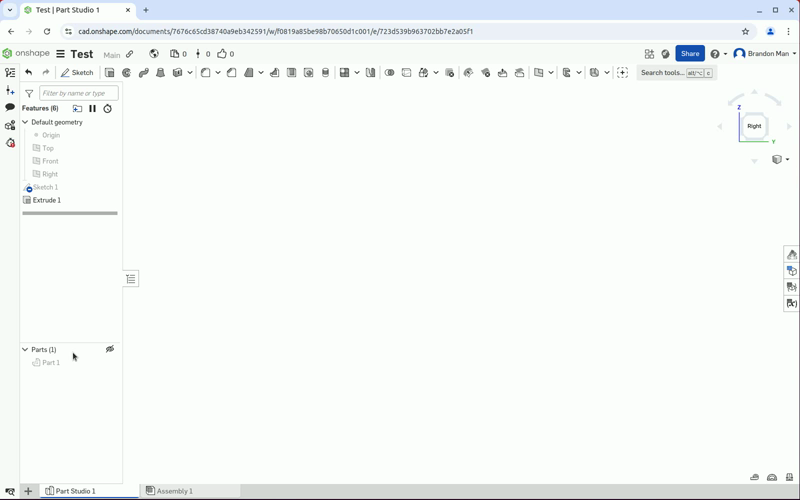
mouse_move(73, 352)
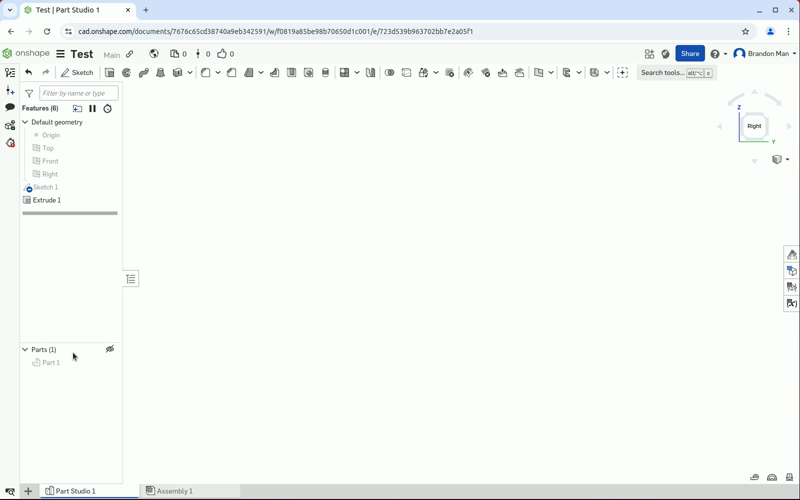
key(shift+y)
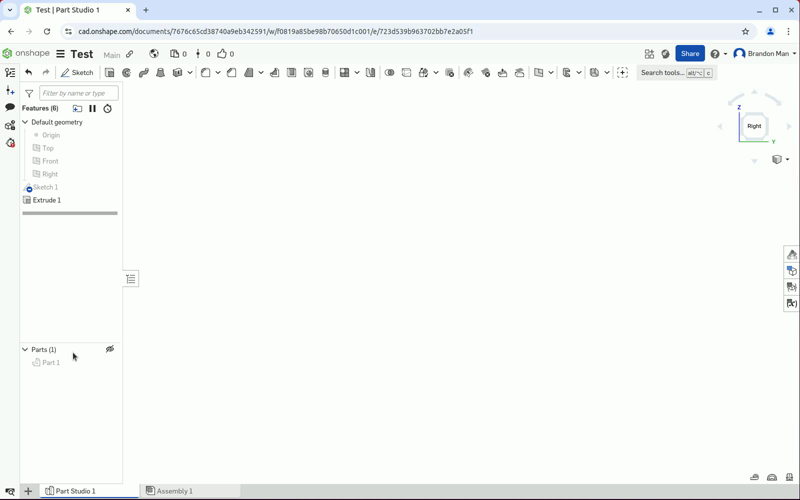
key(shift+s)
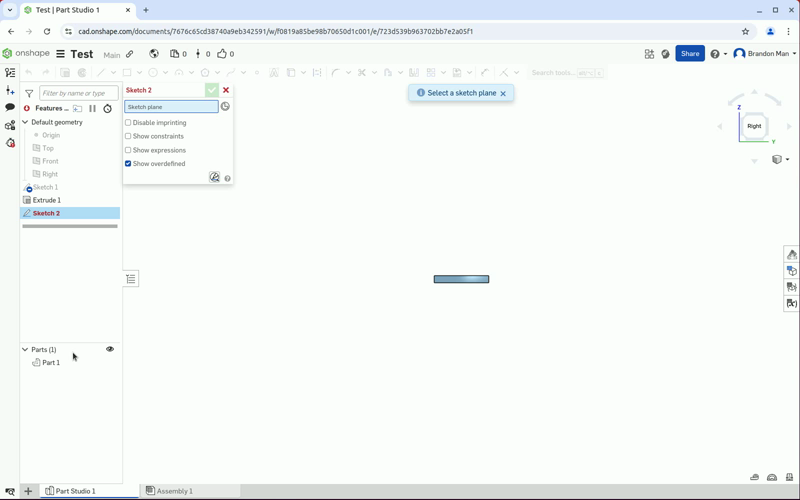
mouse_move(73, 176)
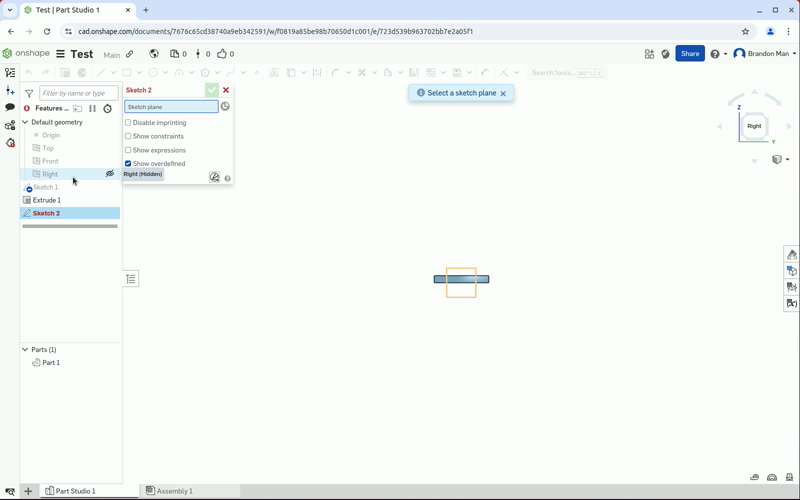
click(73, 176)
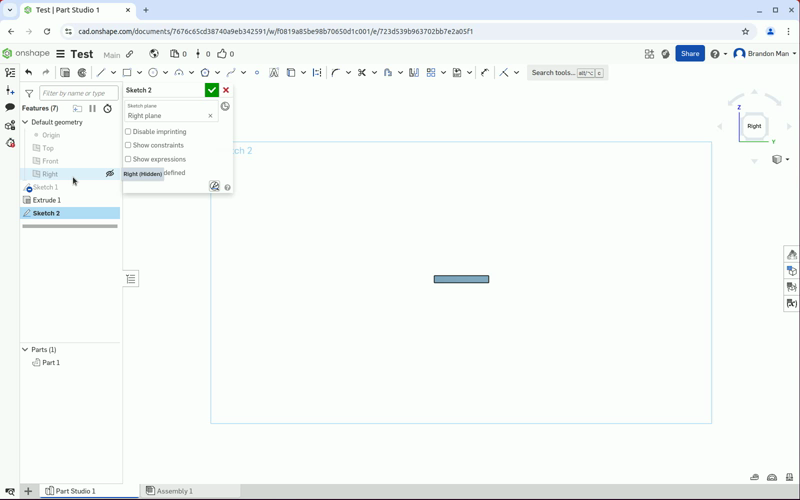
mouse_move(73, 352)
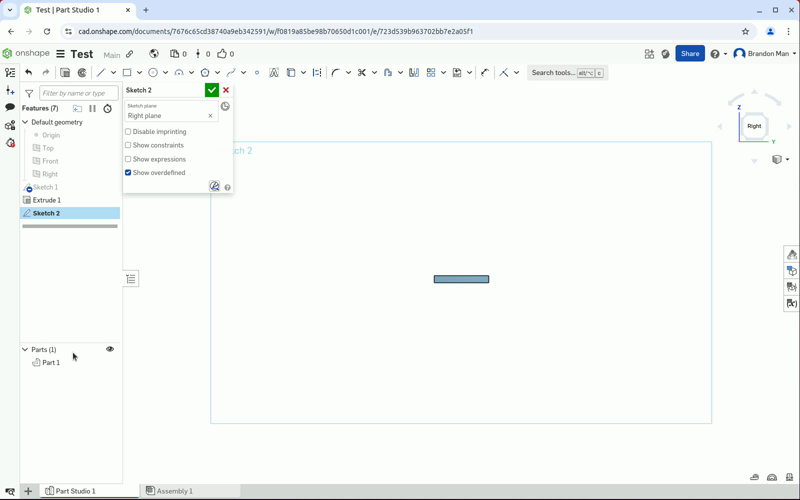
key(y)
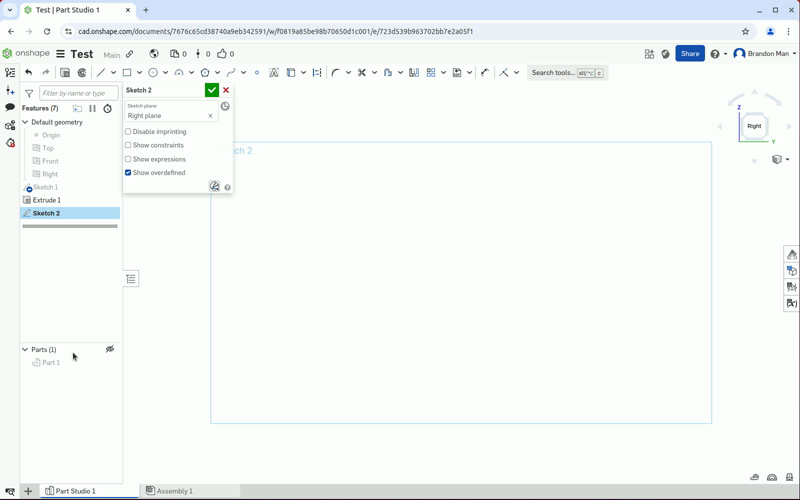
key(l)
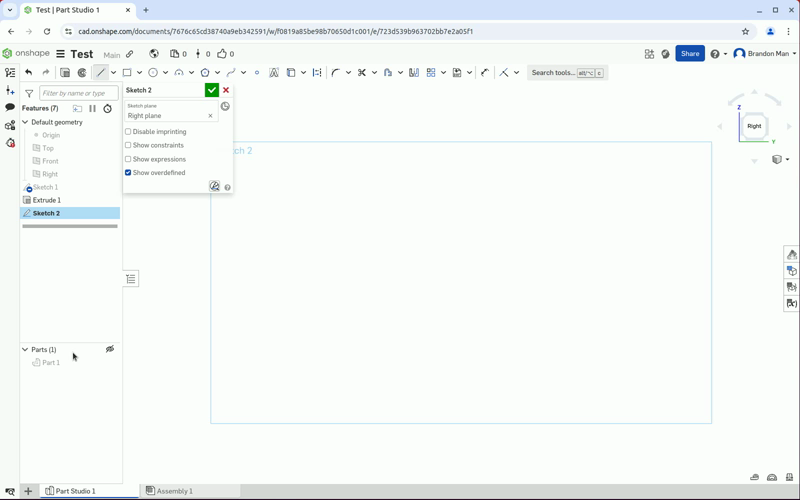
key_down(shift)
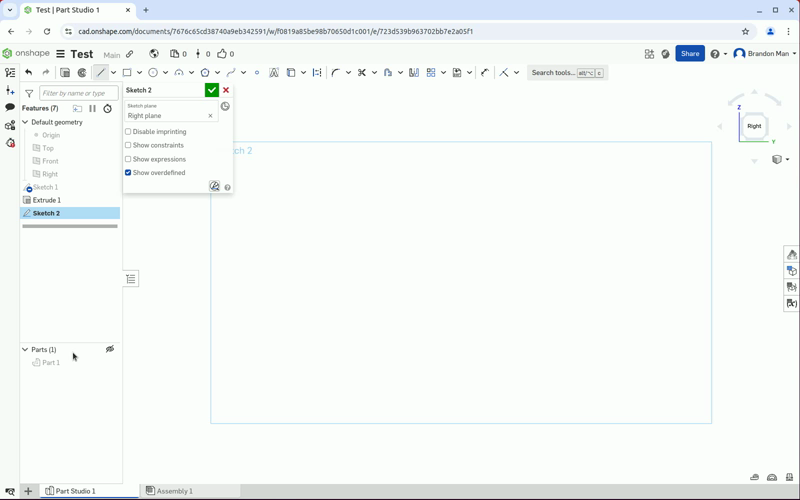
mouse_move(493, 282)
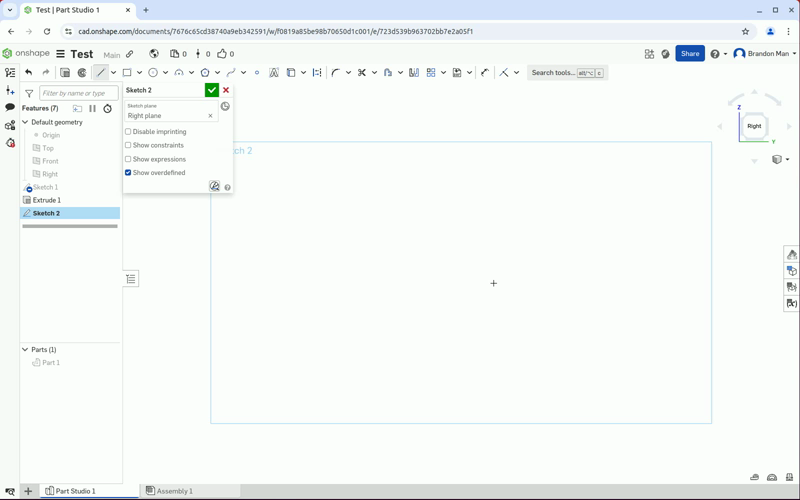
click(493, 282)
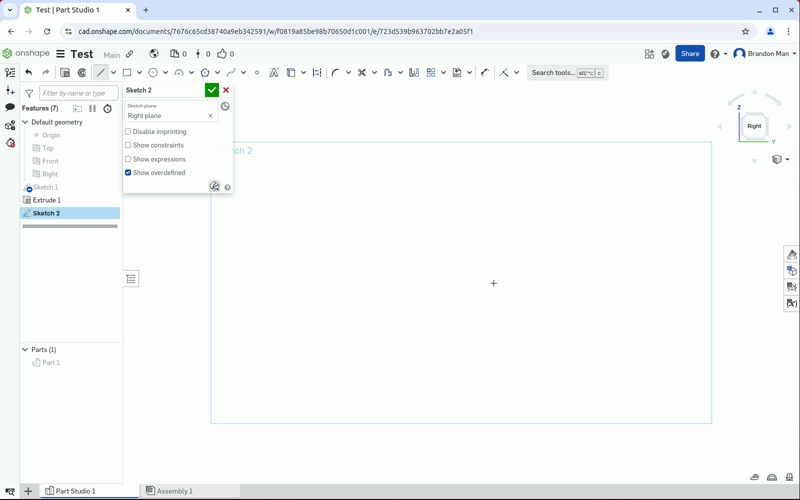
key_up(shift)
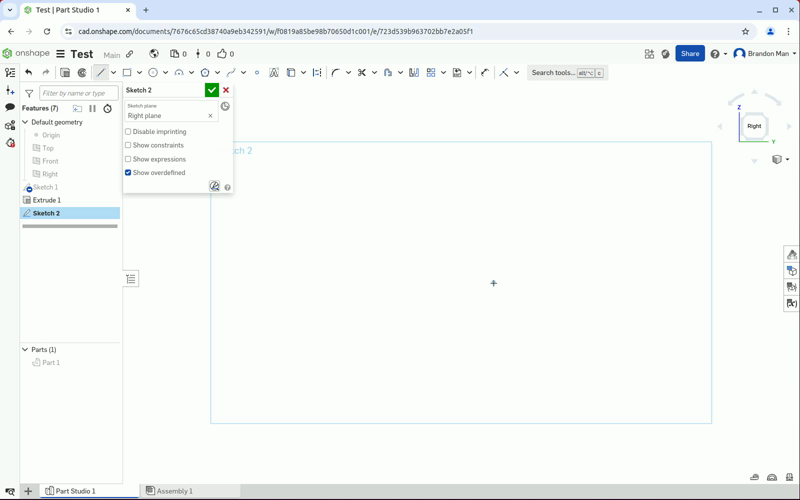
key_down(shift)
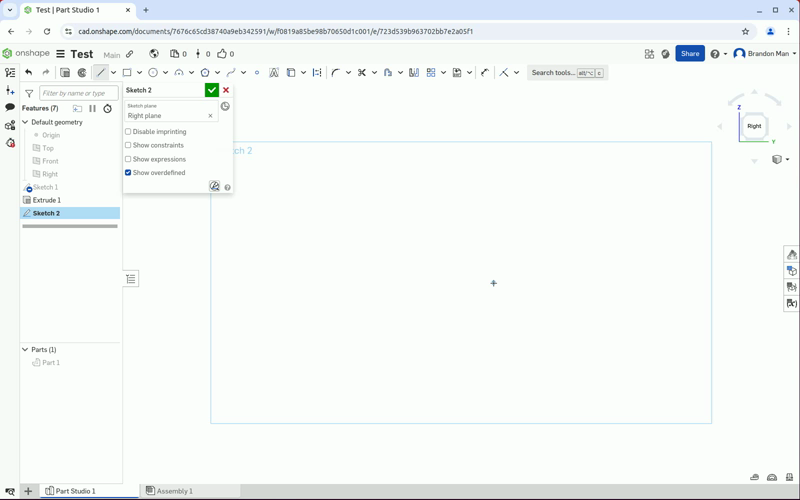
mouse_move(523, 282)
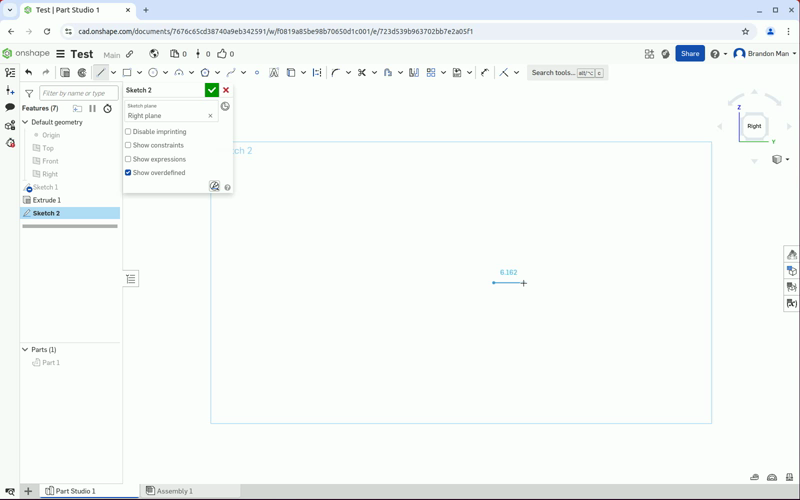
mouse_move(520, 282)
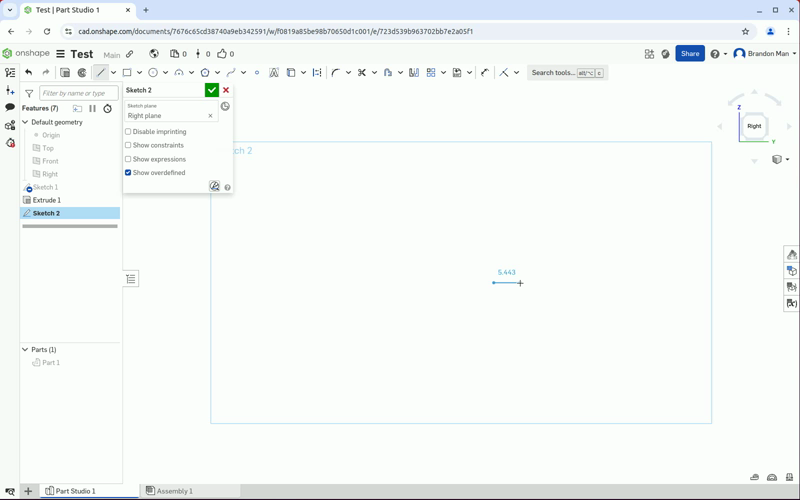
click(520, 282)
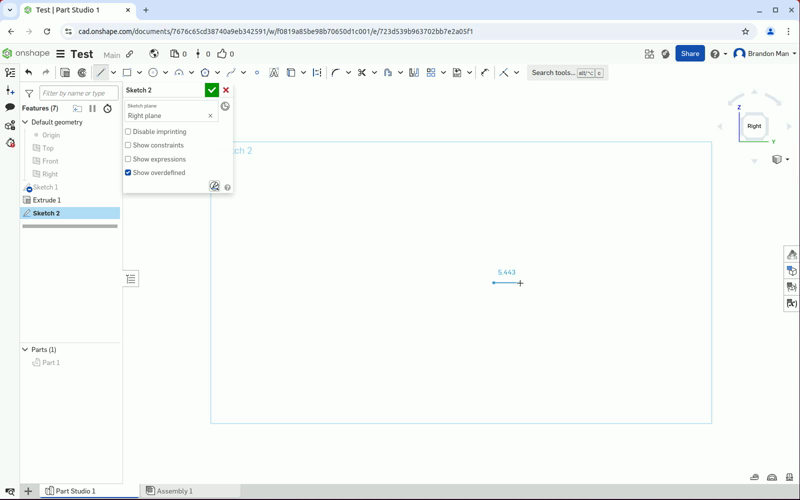
key_up(shift)
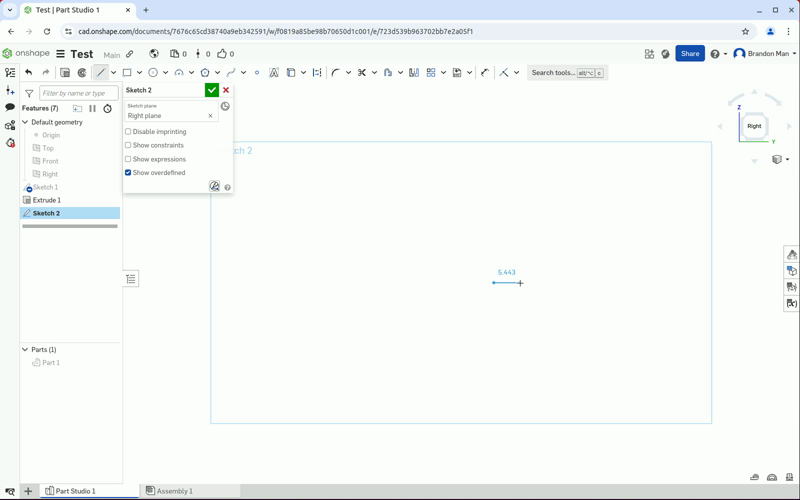
key_down(shift)
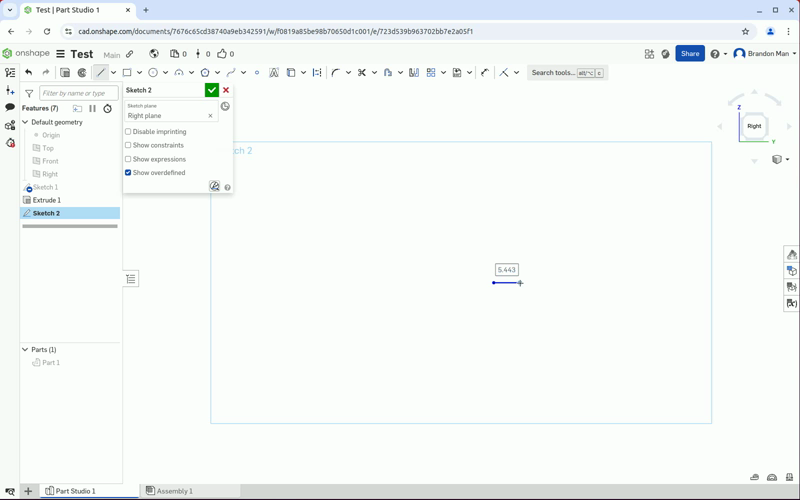
mouse_move(550, 282)
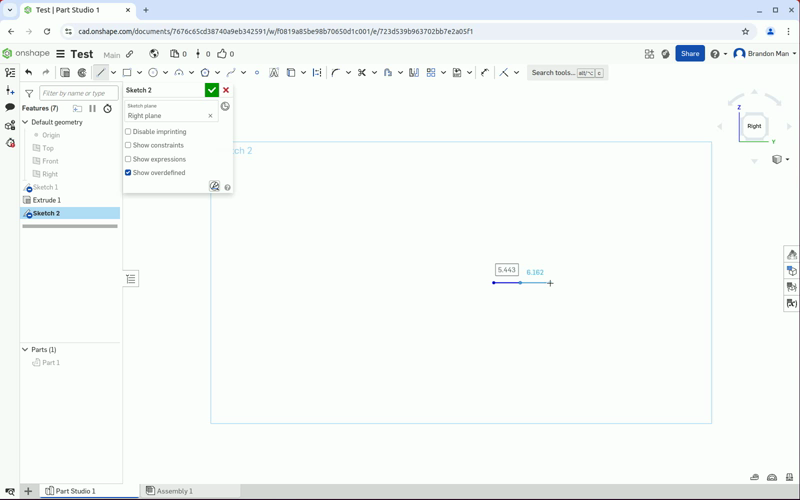
mouse_move(493, 276)
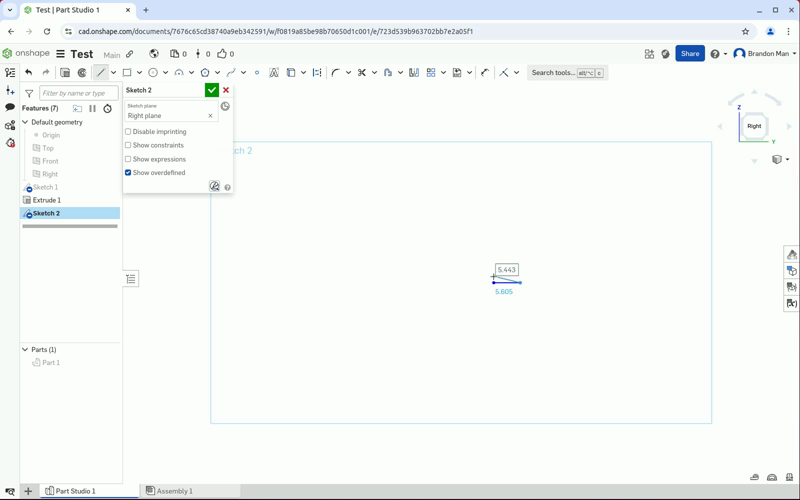
click(493, 276)
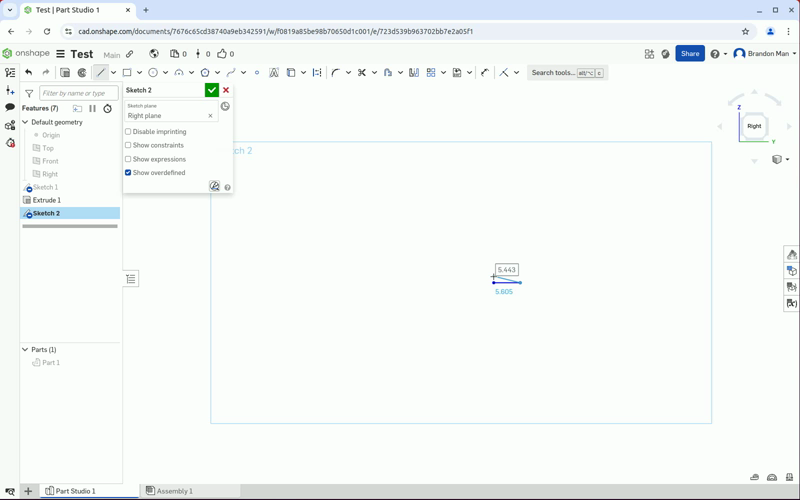
key_up(shift)
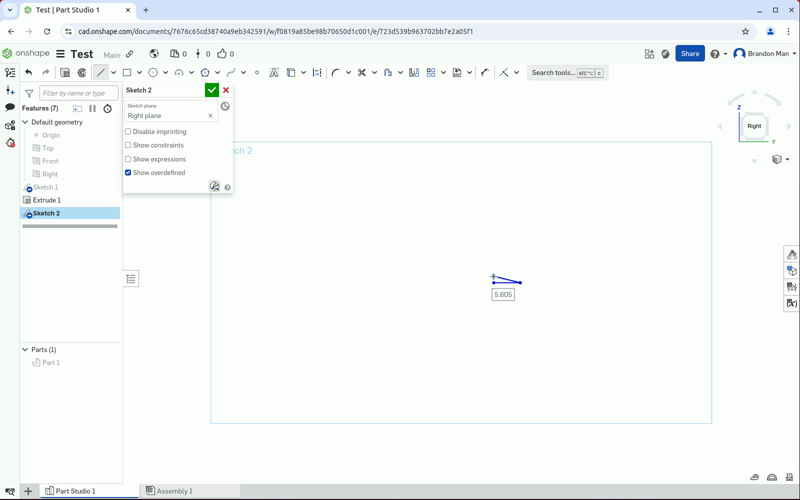
mouse_move(523, 276)
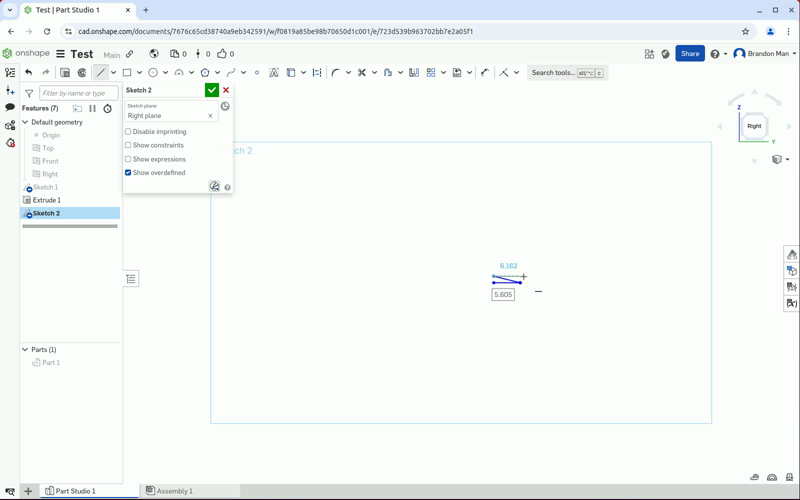
key_down(shift)
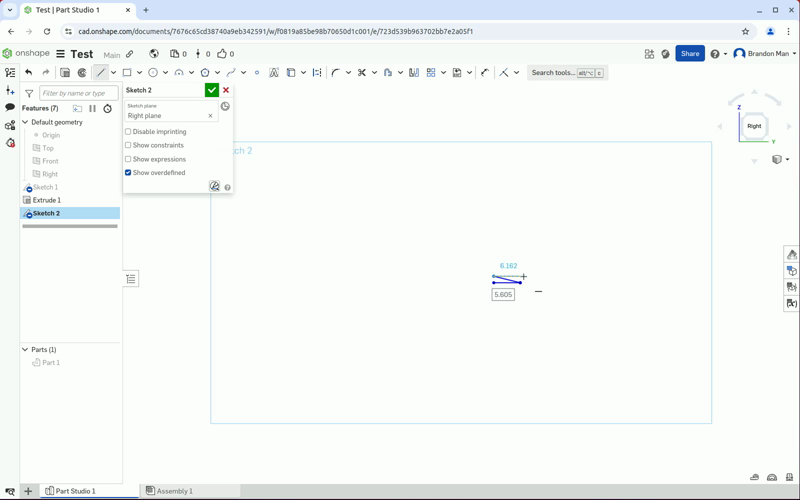
mouse_move(493, 282)
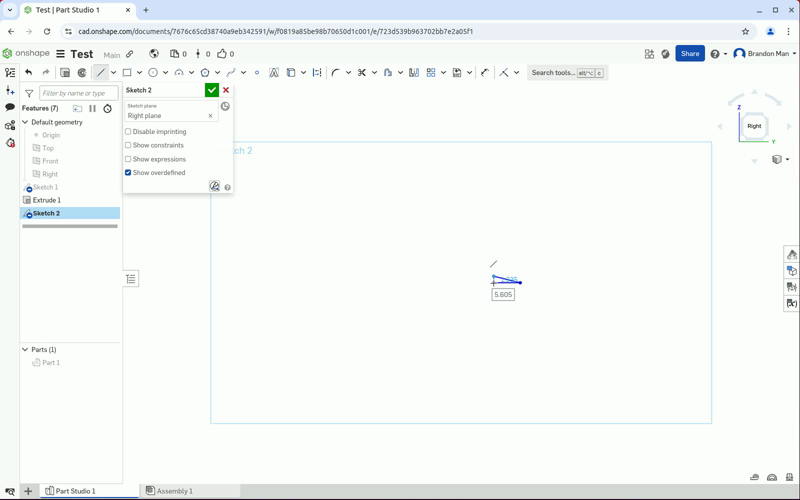
scroll(6)
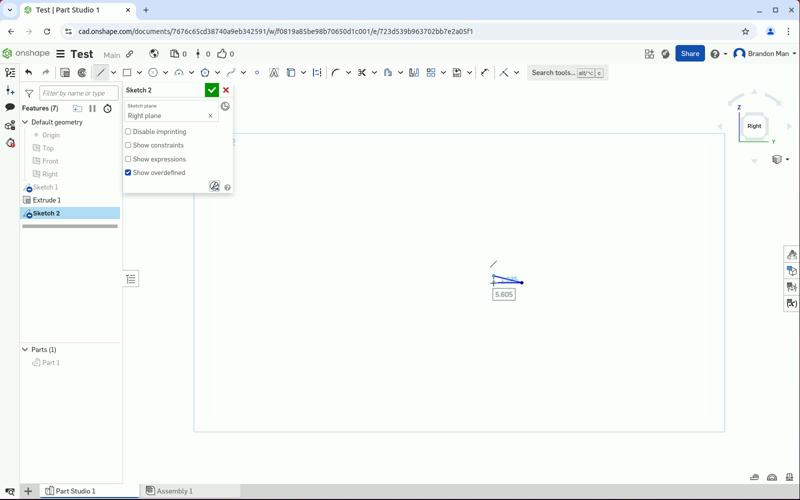
scroll(6)
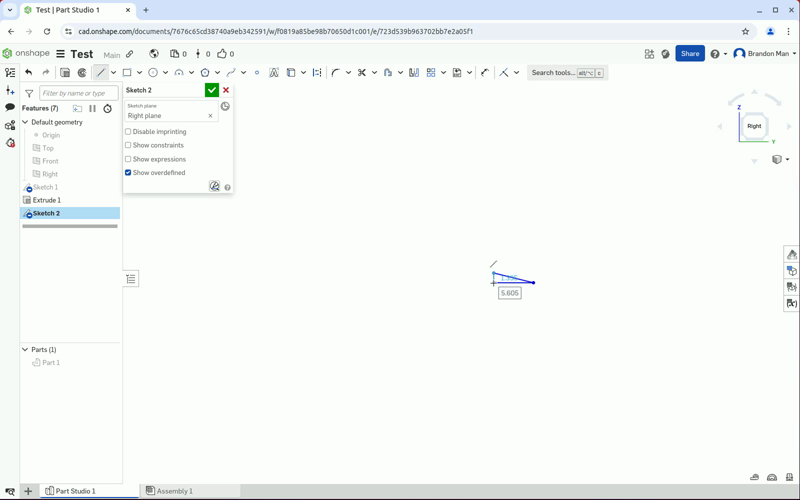
scroll(6)
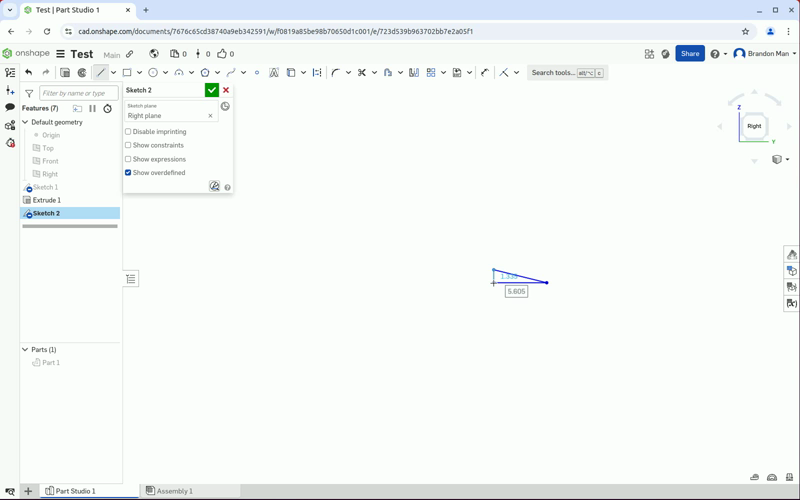
scroll(6)
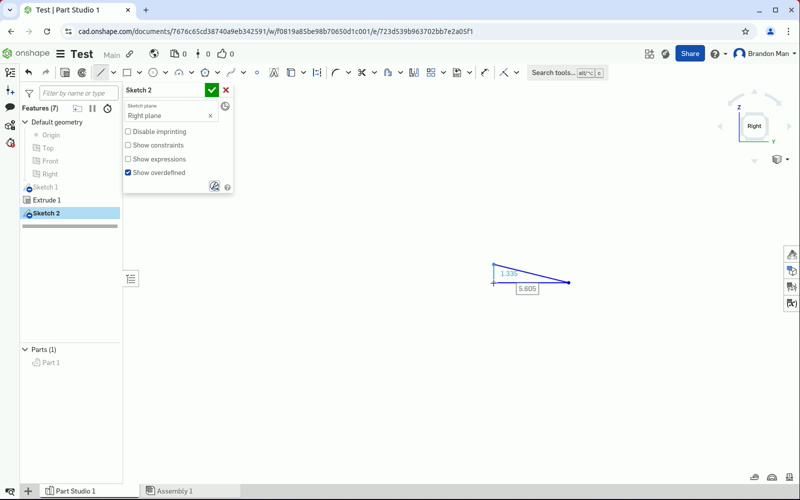
scroll(6)
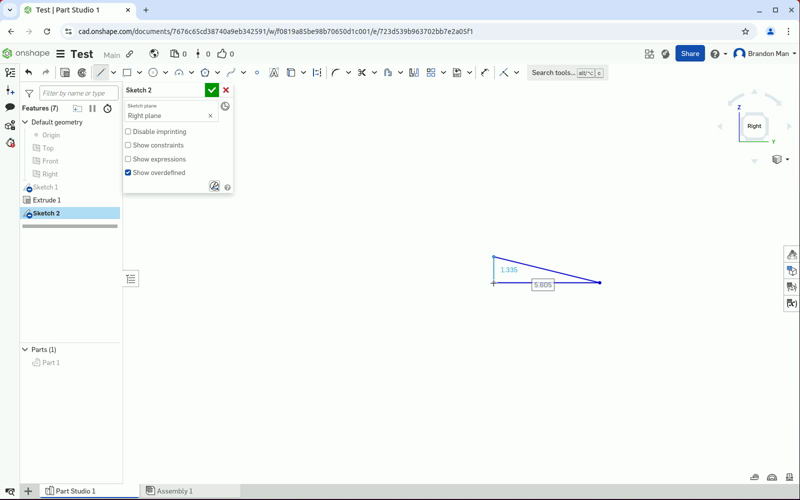
scroll(6)
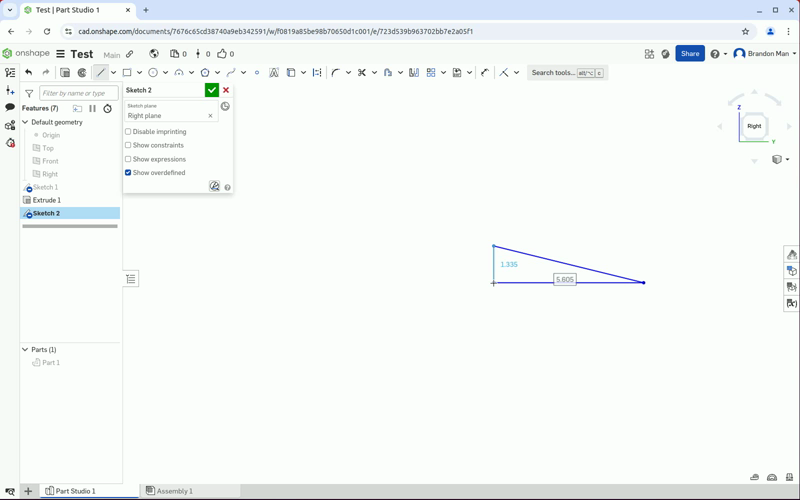
scroll(6)
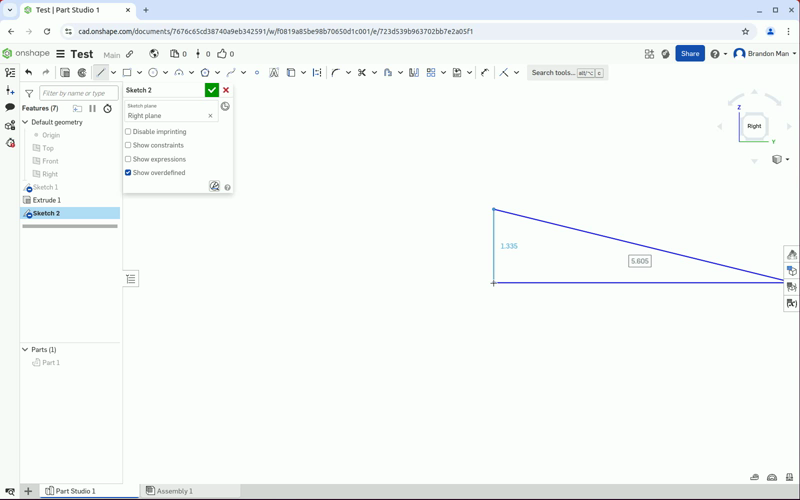
key_up(shift)
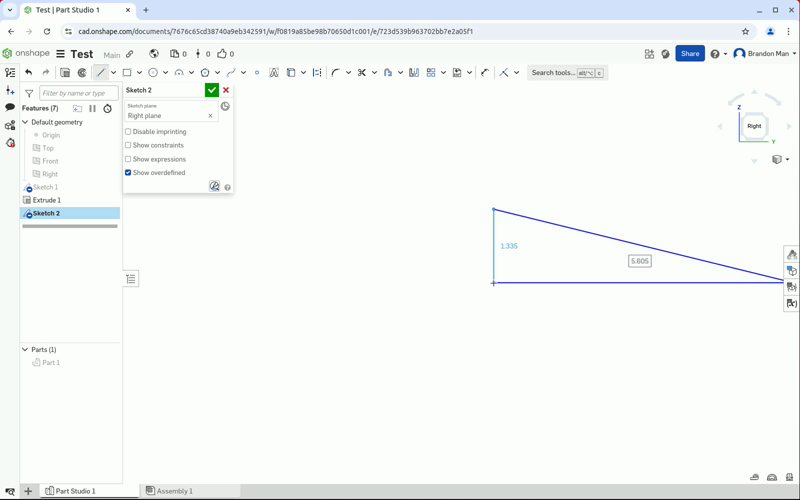
click(493, 282)
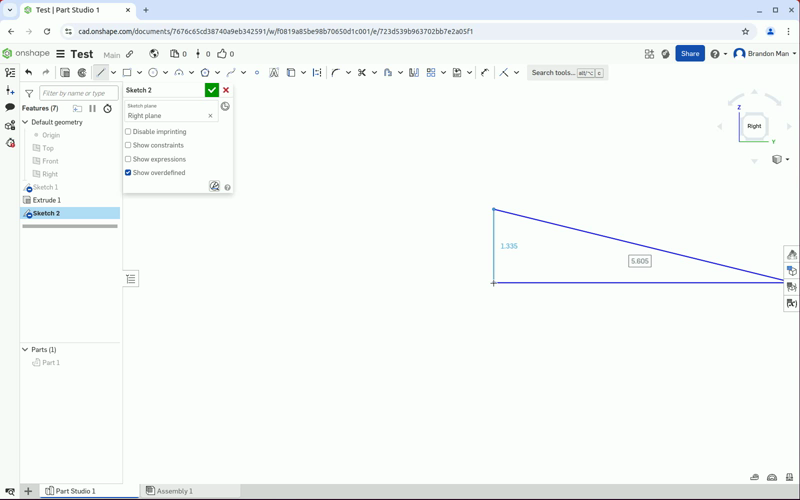
scroll(-6)
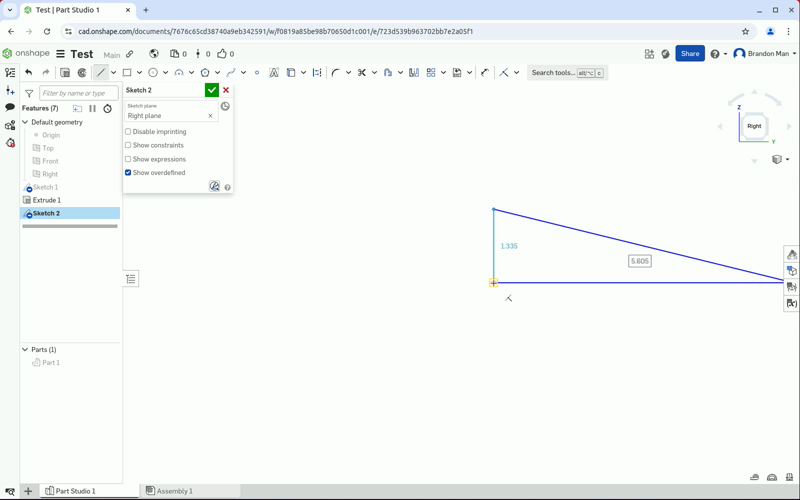
scroll(-6)
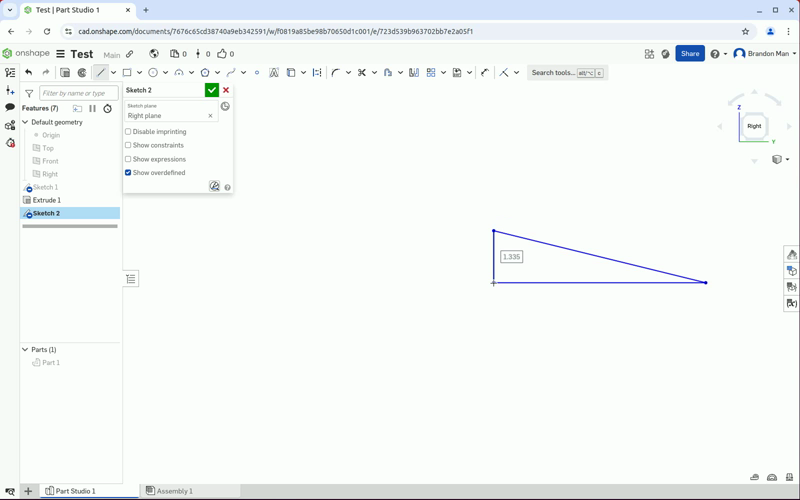
scroll(-6)
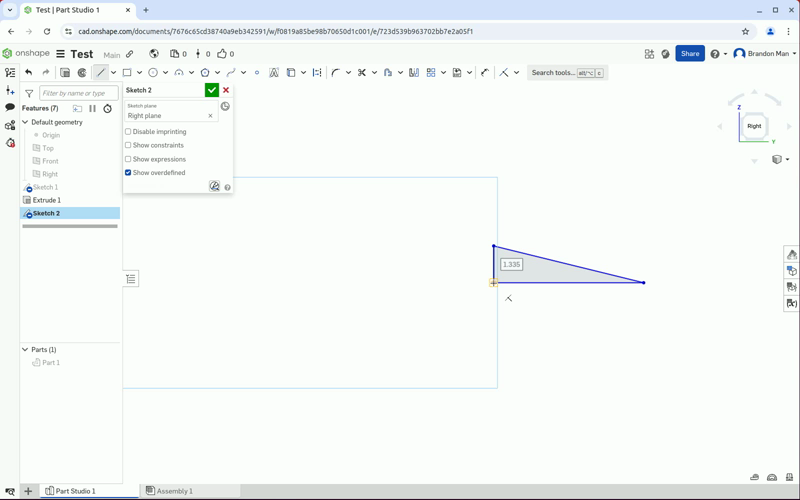
scroll(-6)
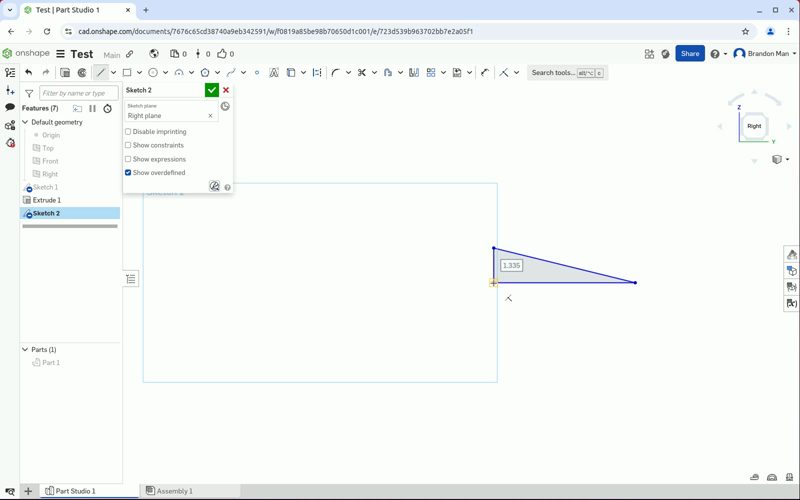
scroll(-6)
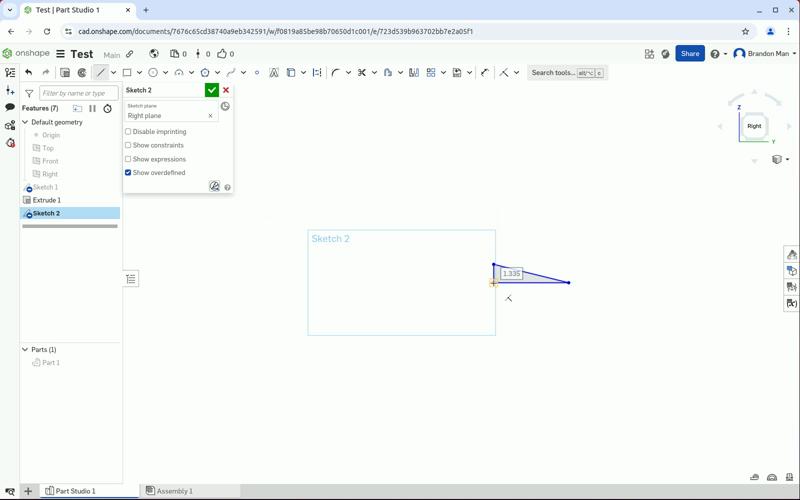
scroll(-6)
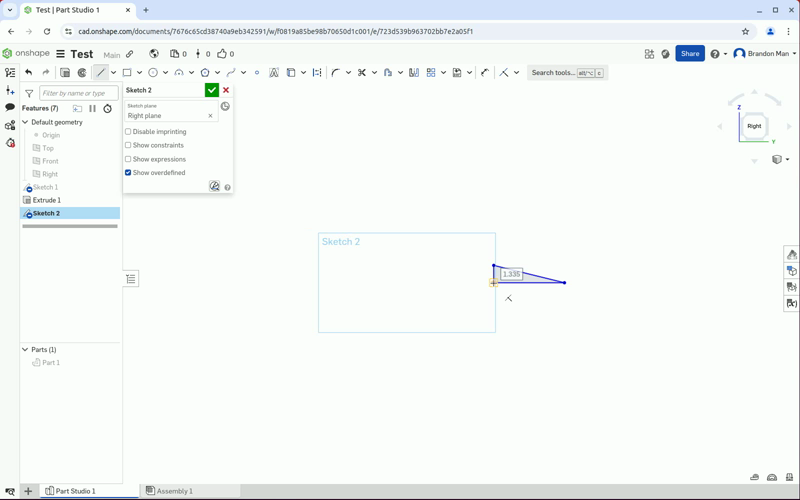
scroll(-6)
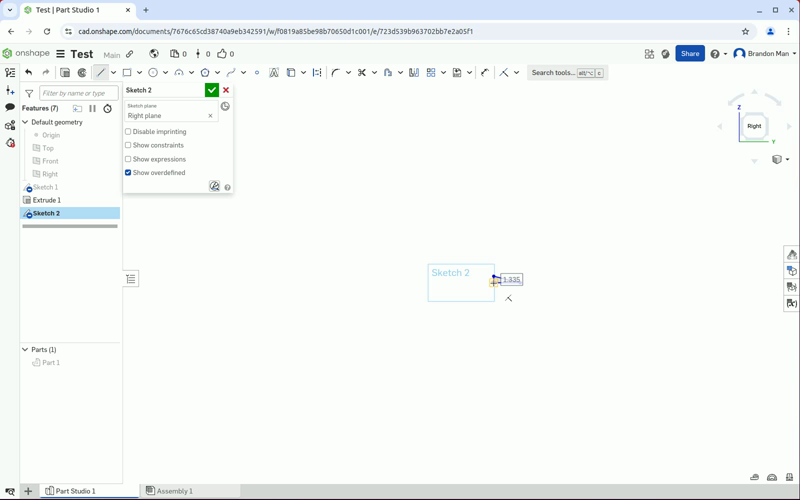
key(esc)
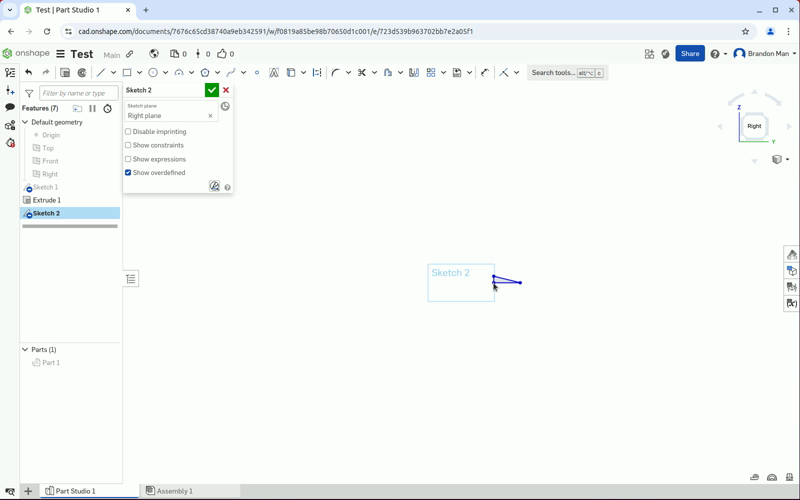
mouse_move(504, 281)
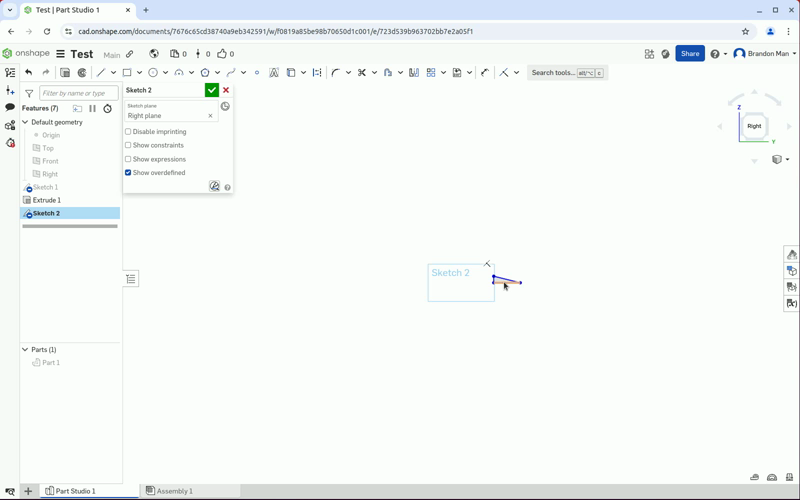
scroll(6)
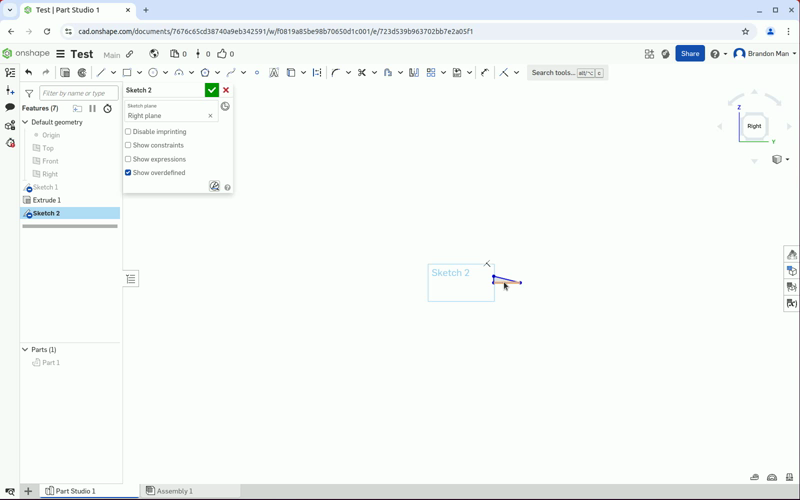
scroll(6)
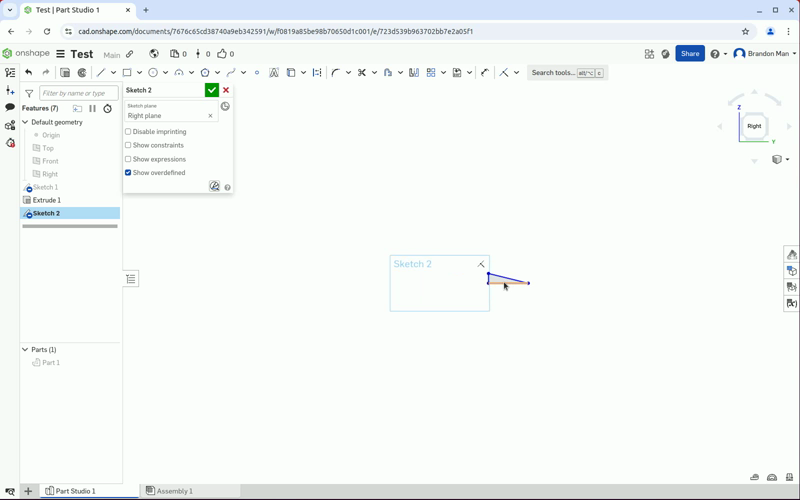
scroll(6)
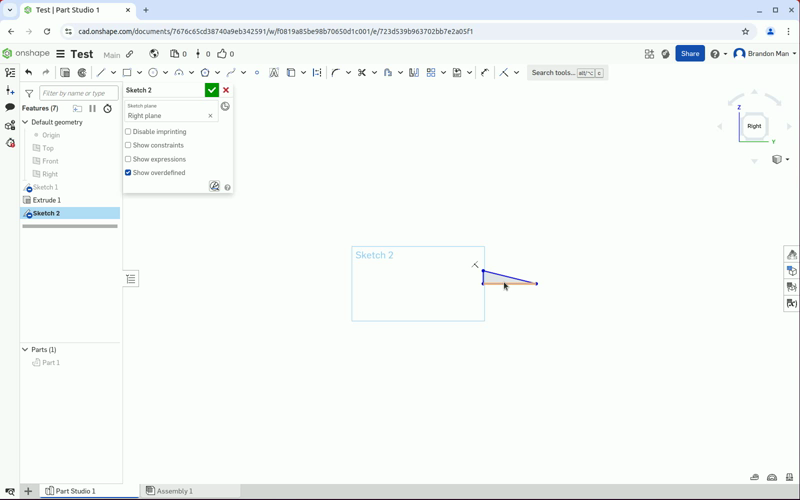
scroll(6)
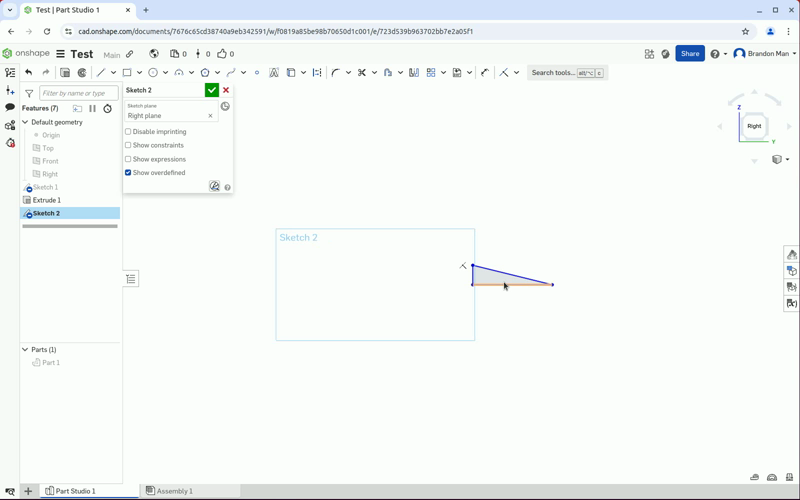
scroll(6)
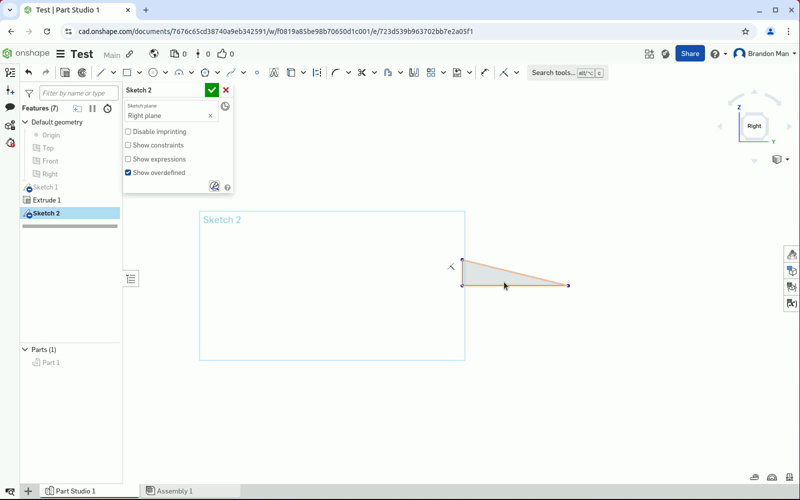
scroll(6)
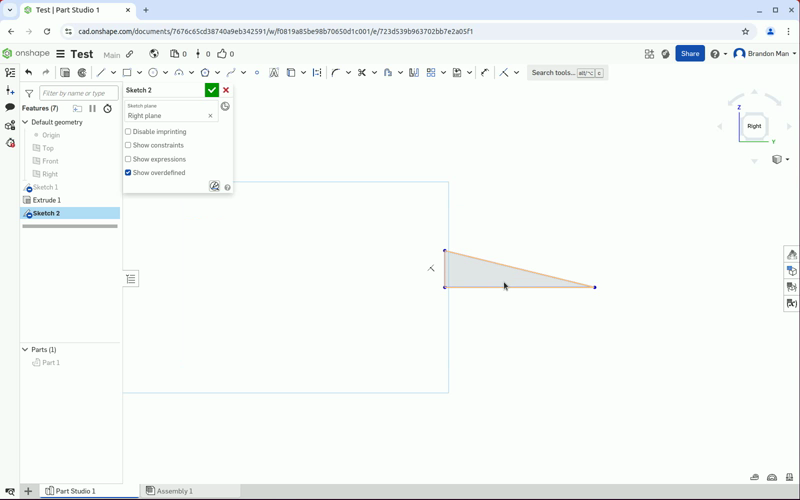
scroll(6)
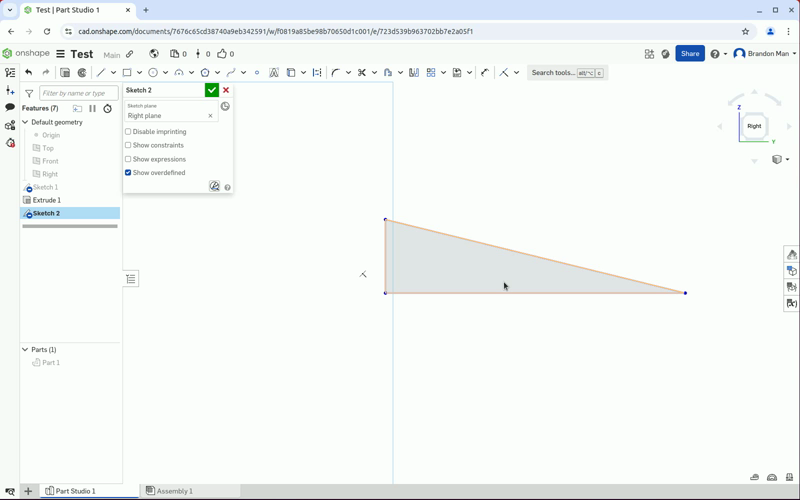
click(504, 281)
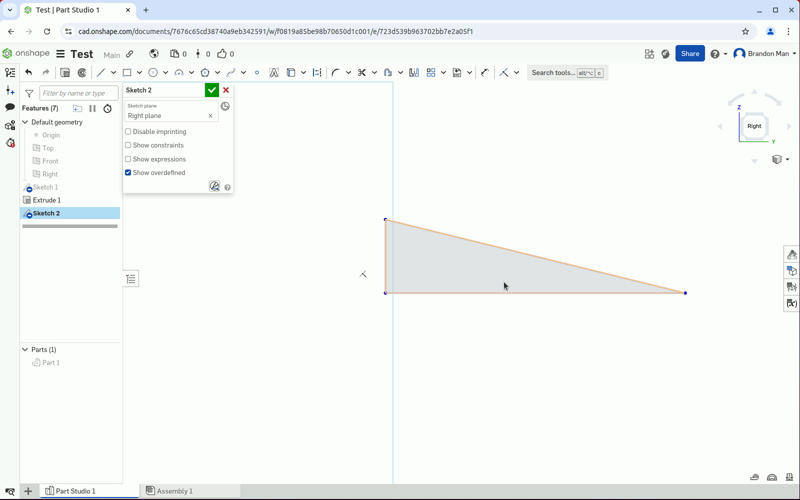
scroll(-6)
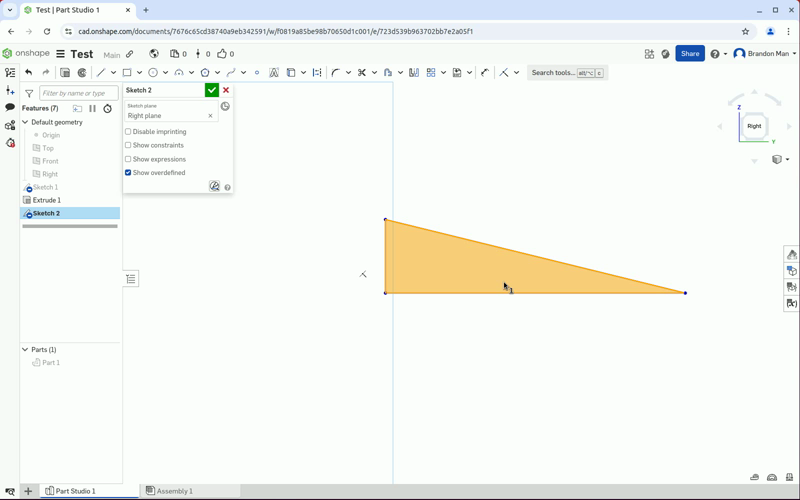
scroll(-6)
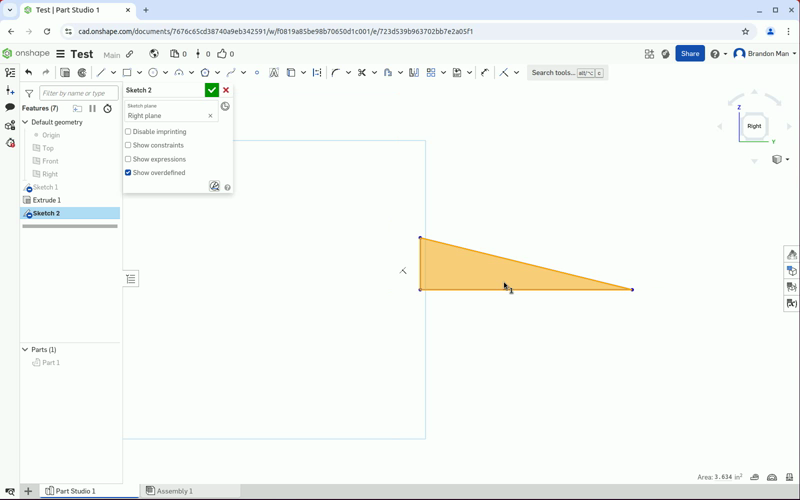
scroll(-6)
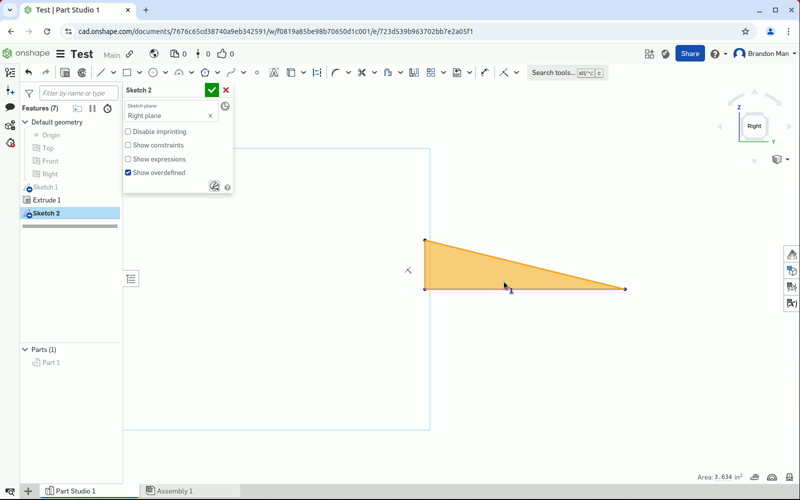
scroll(-6)
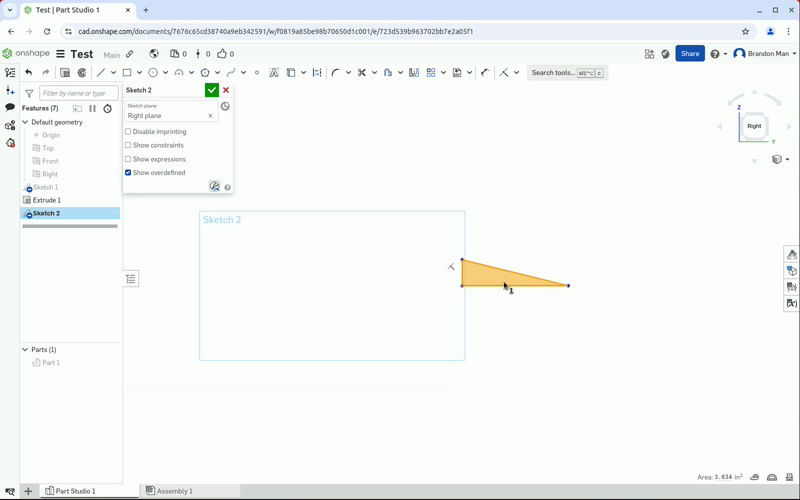
scroll(-6)
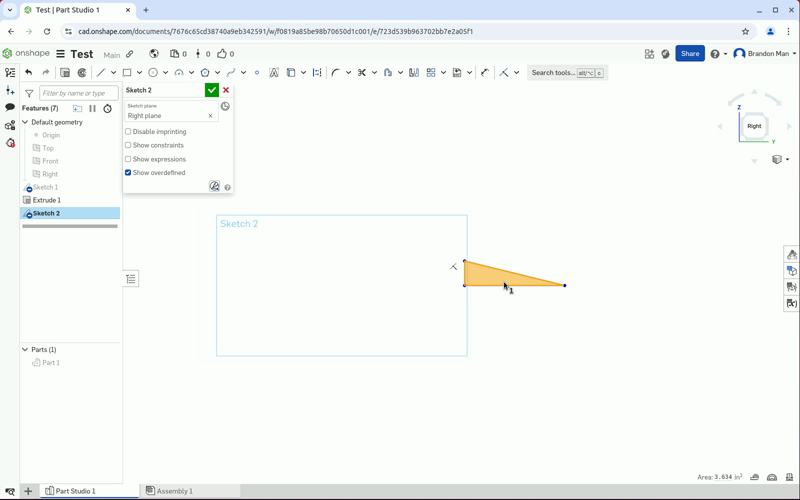
scroll(-6)
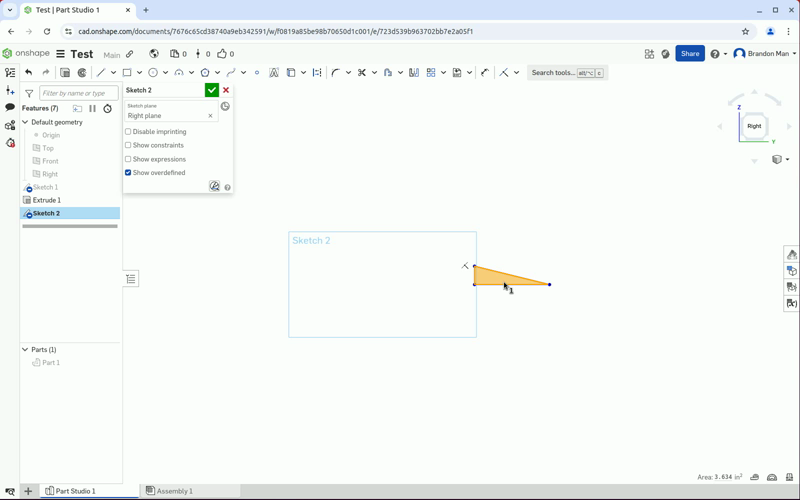
scroll(-6)
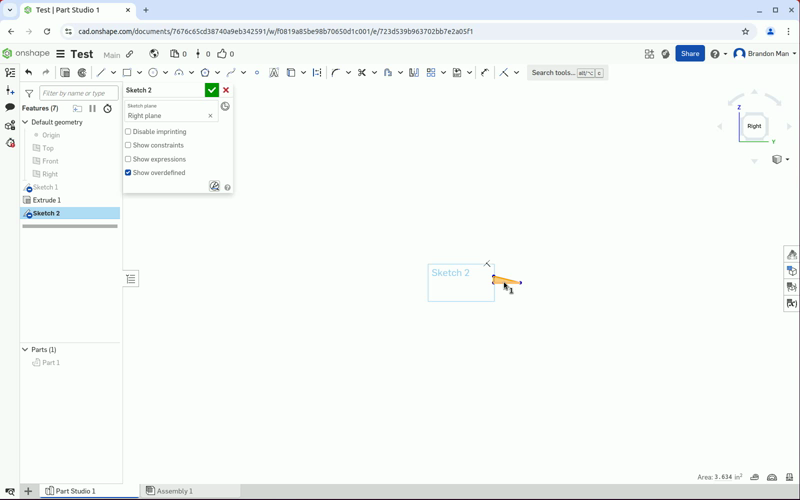
mouse_move(73, 352)
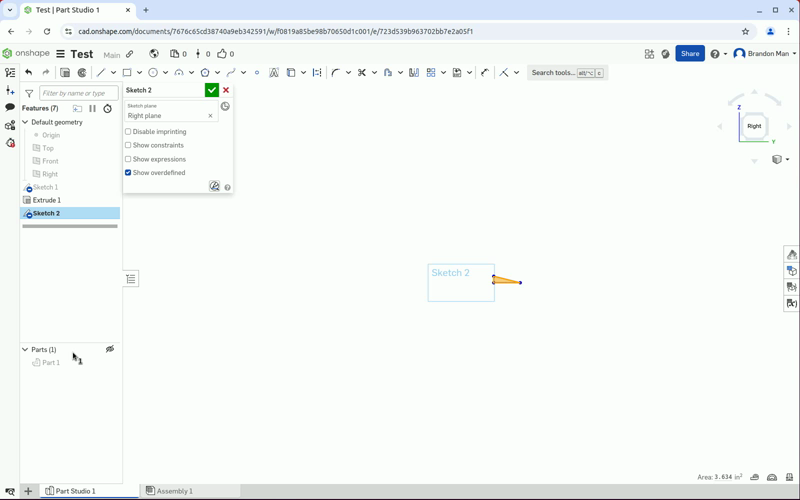
key(shift+y)
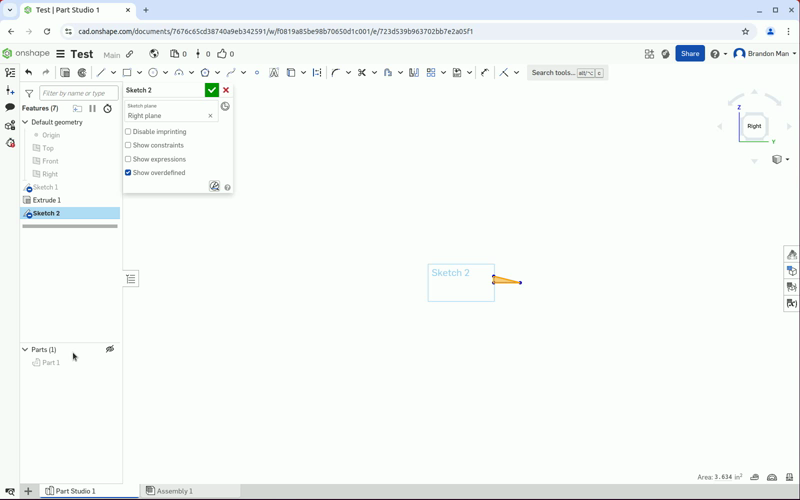
key(shift+e)
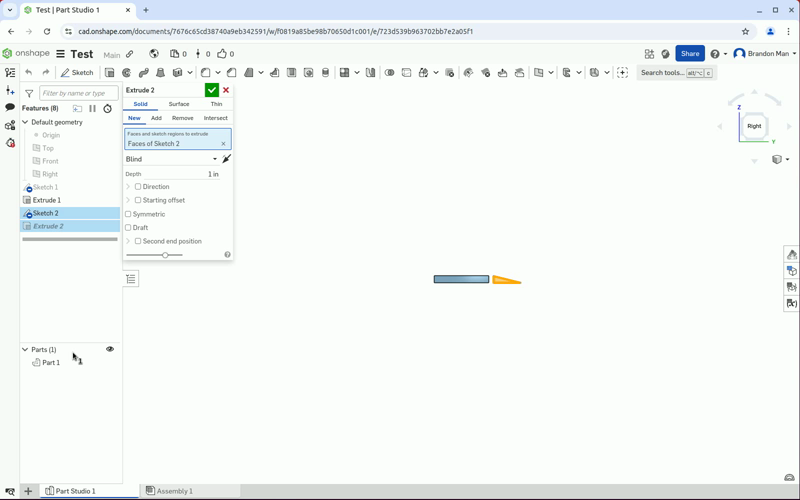
mouse_move(143, 106)
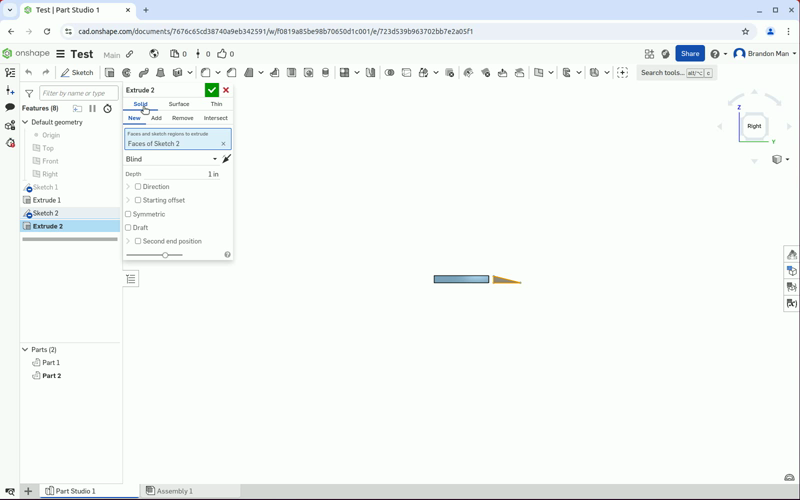
click(143, 106)
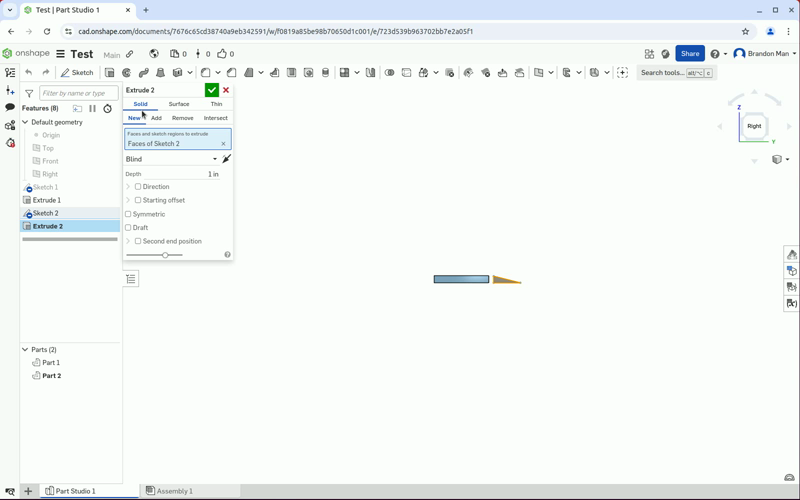
mouse_move(137, 120)
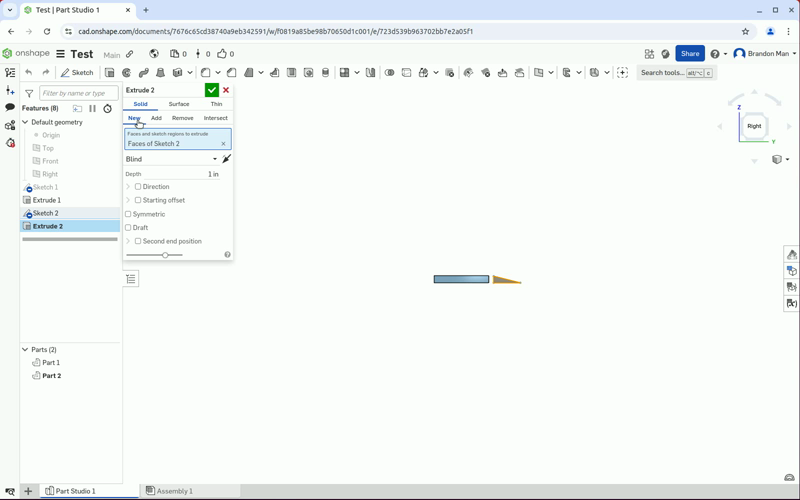
click(137, 120)
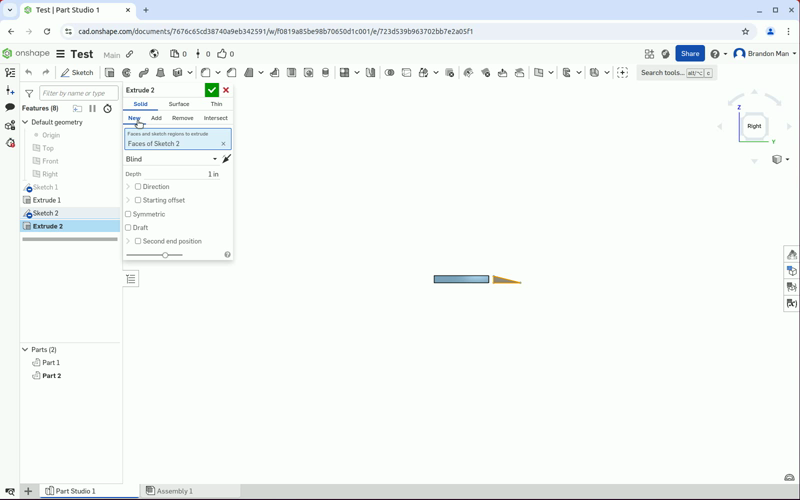
key(tab, 4)
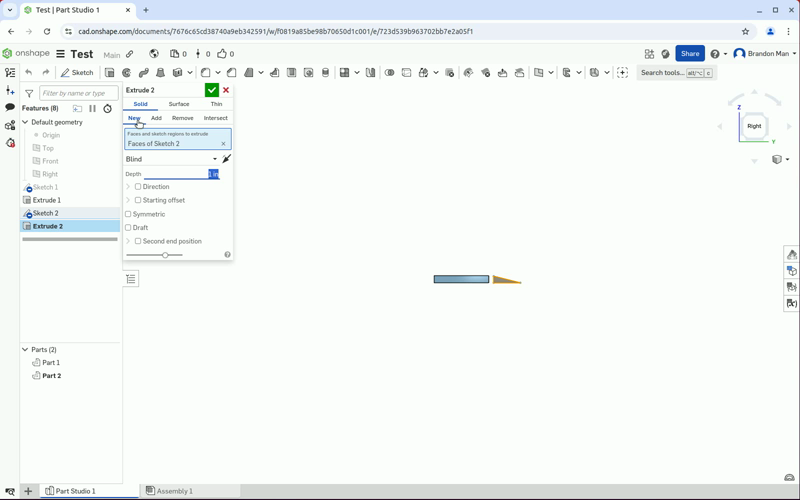
text(23.108)
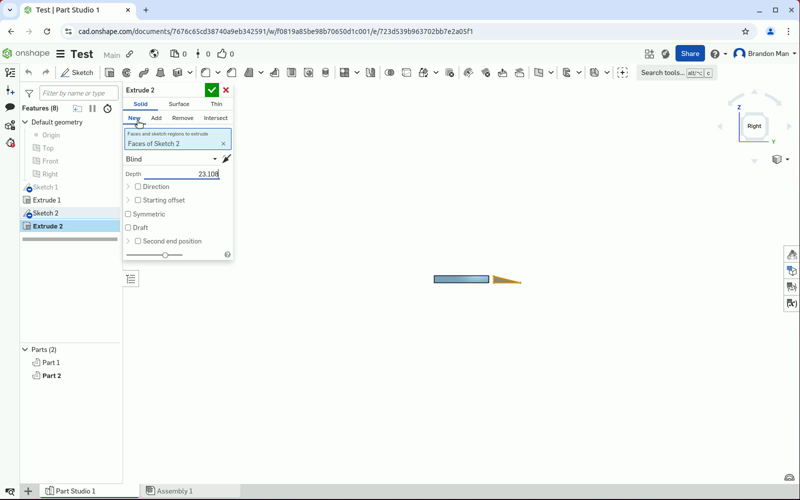
key(enter)
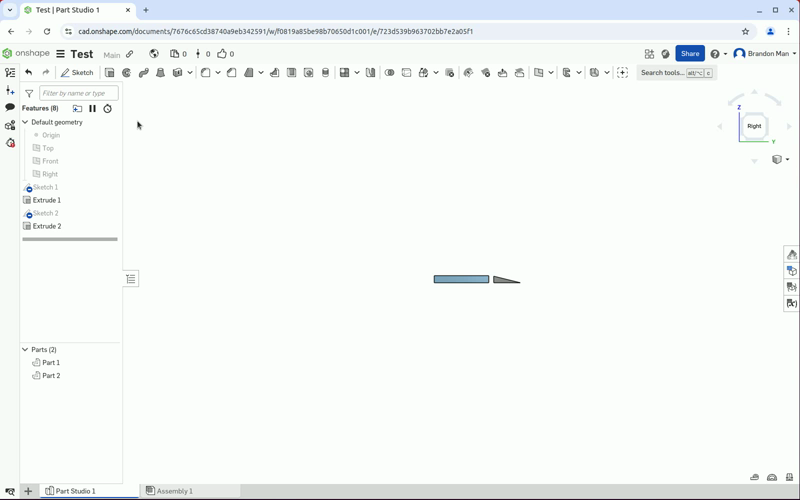
key(shift+h)
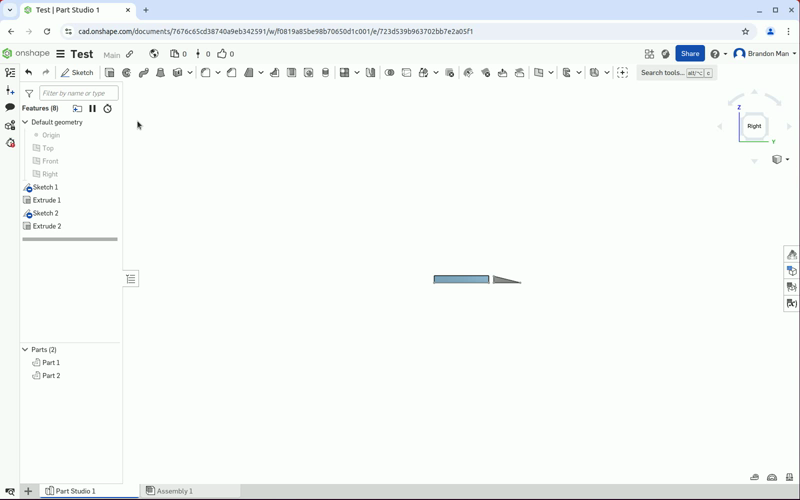
key(shift+h)
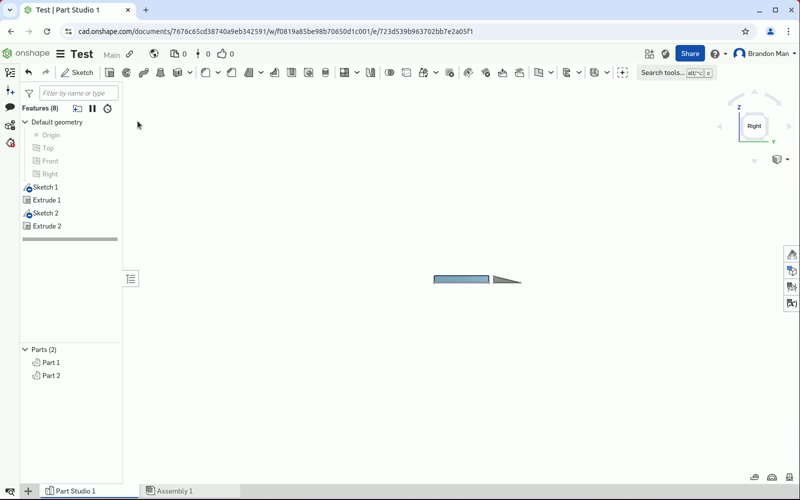
key(shift+7)
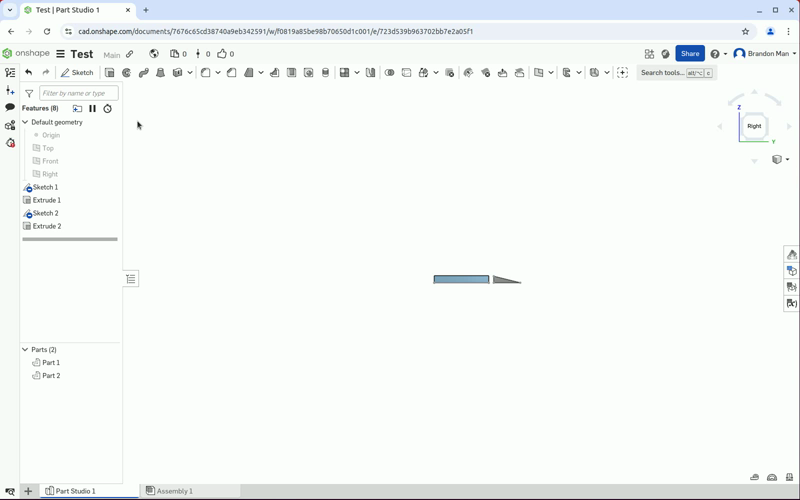
key(right, 2)
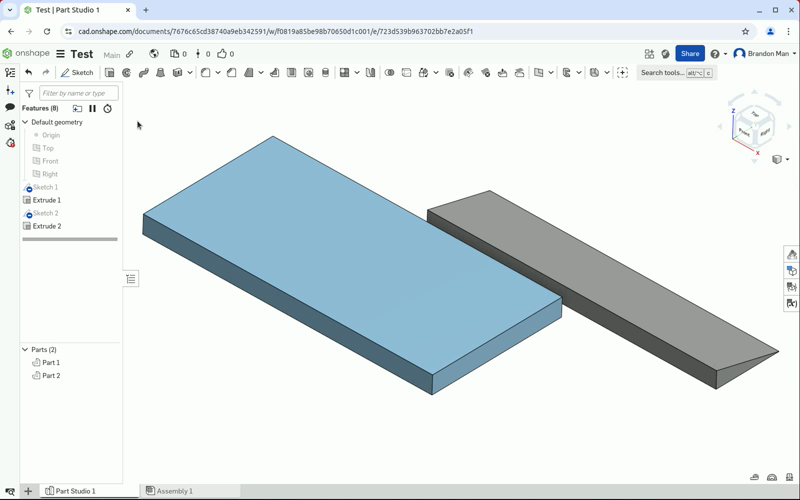
key(down, 2)
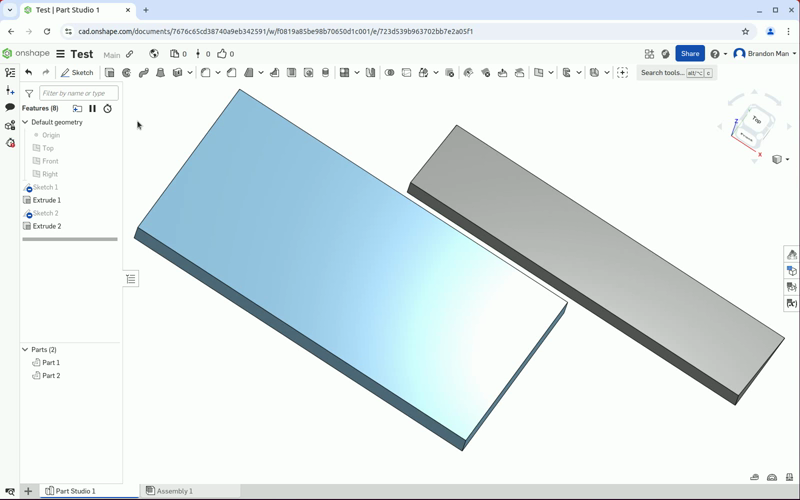
key(up, 2)
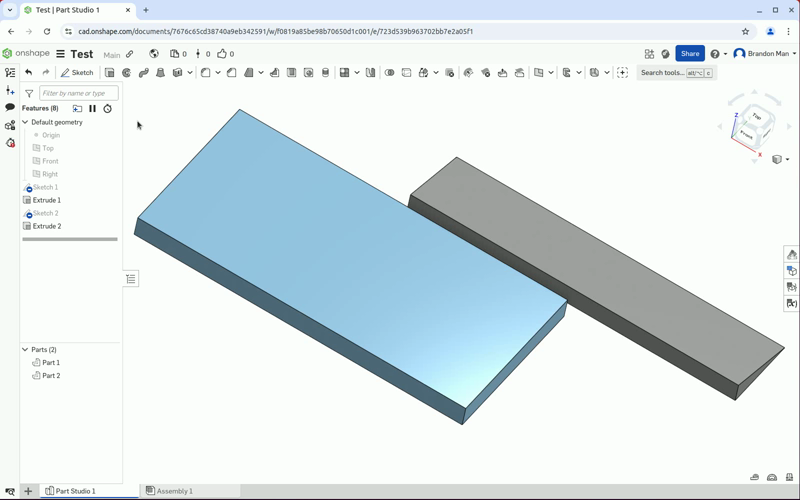
key(left, 2)
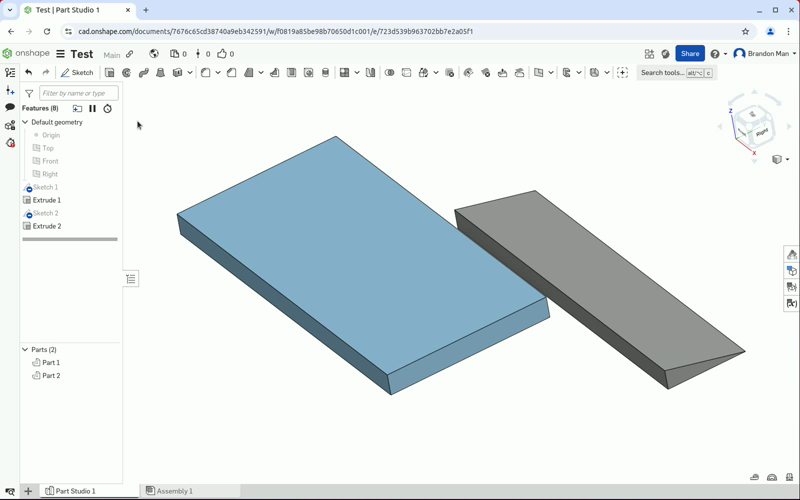
mouse_move(73, 189)
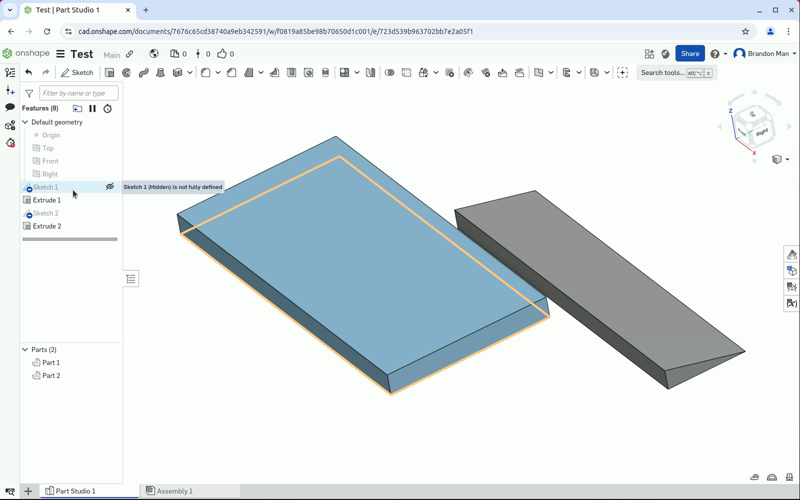
click(73, 189)